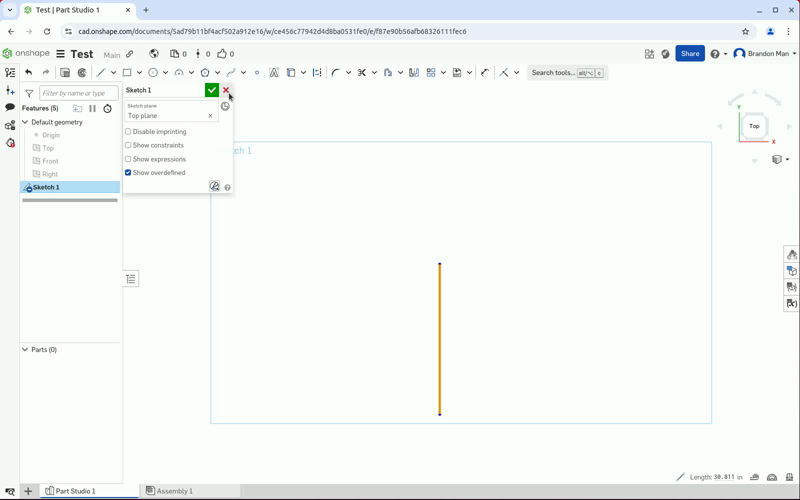
key(shift+h)
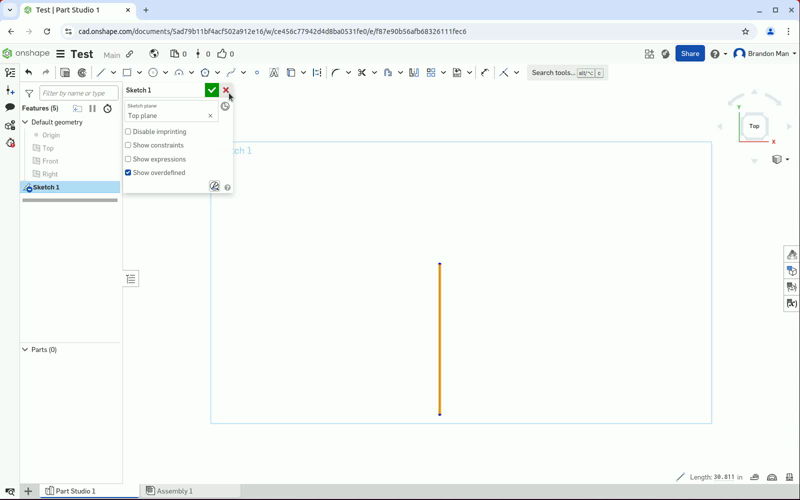
key(shift+s)
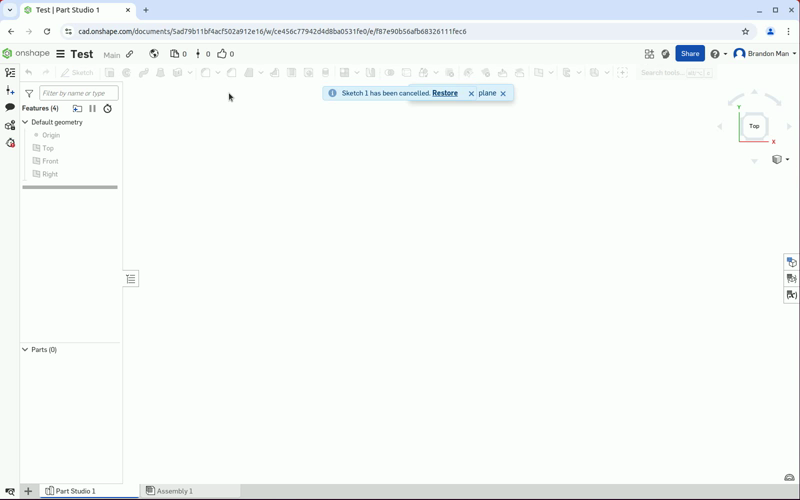
mouse_move(73, 150)
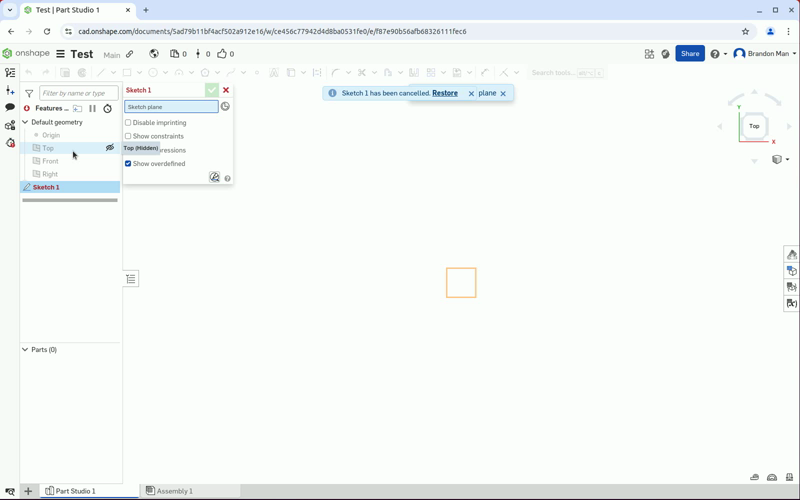
click(73, 150)
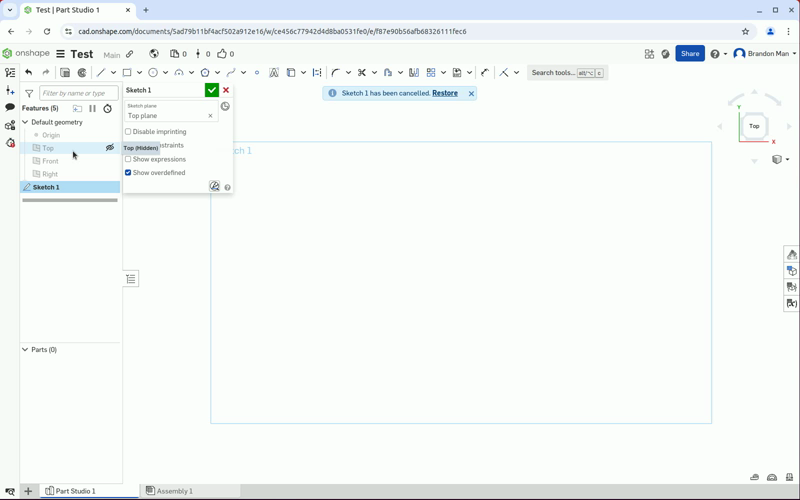
mouse_move(73, 352)
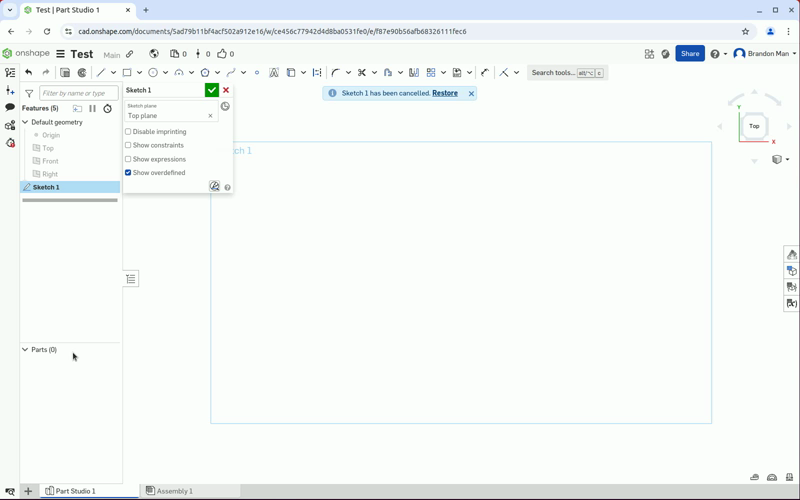
key(y)
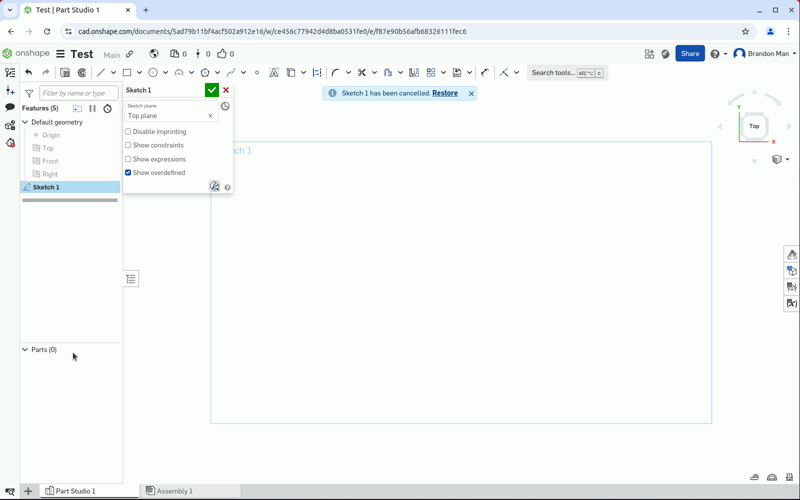
key(a)
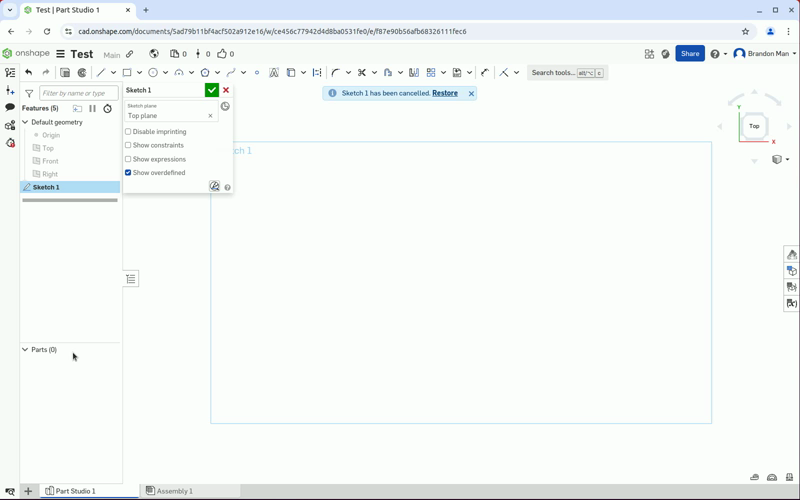
key_down(shift)
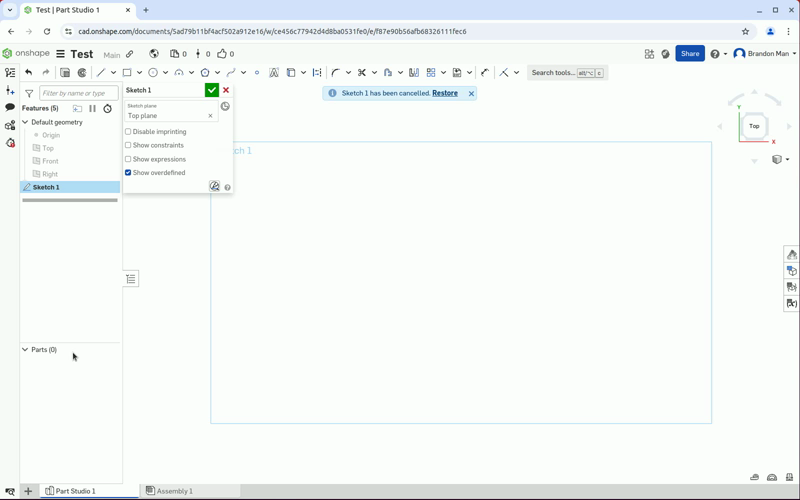
mouse_move(386, 177)
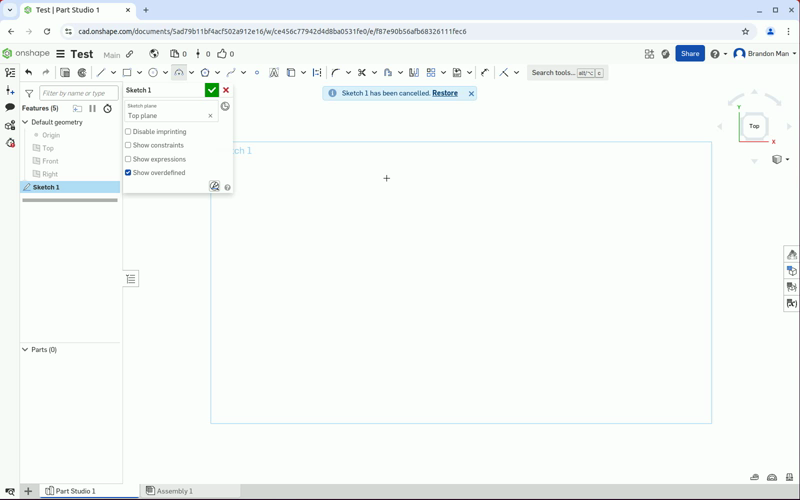
click(386, 177)
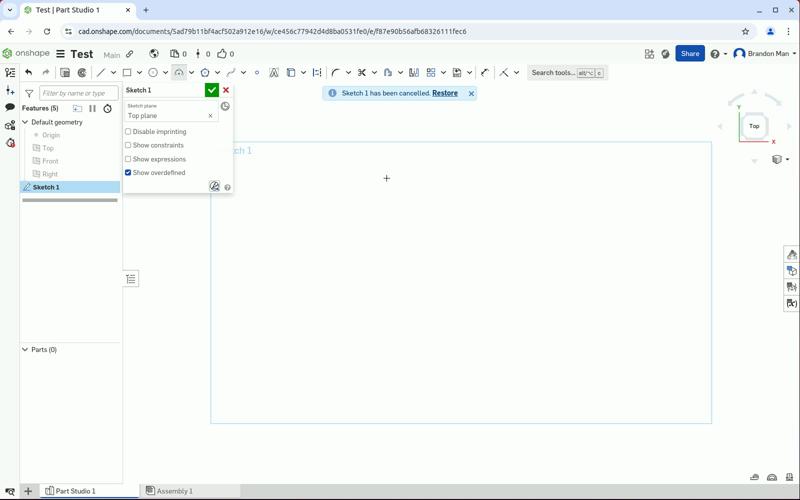
key_up(shift)
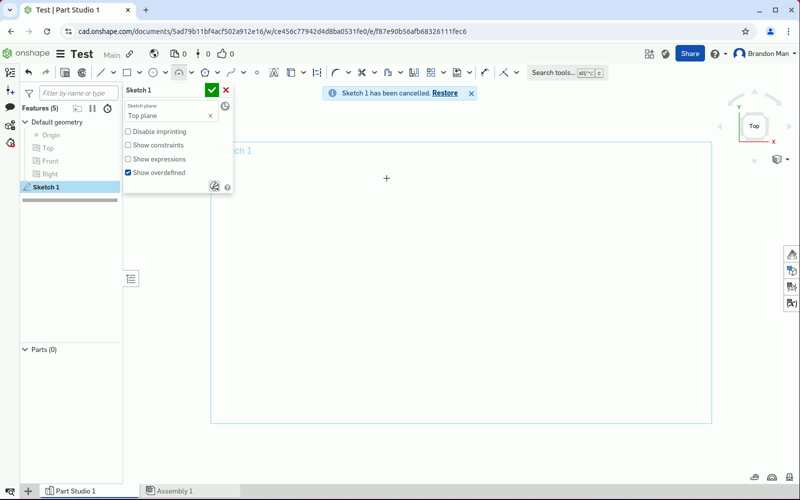
key_down(shift)
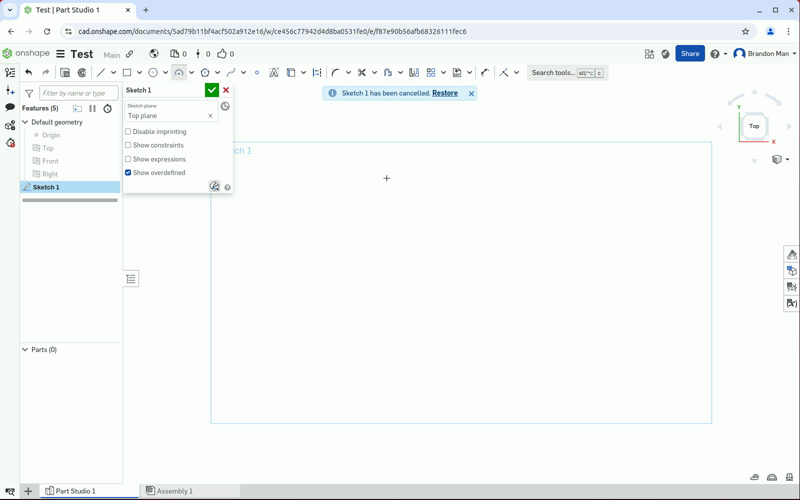
mouse_move(392, 257)
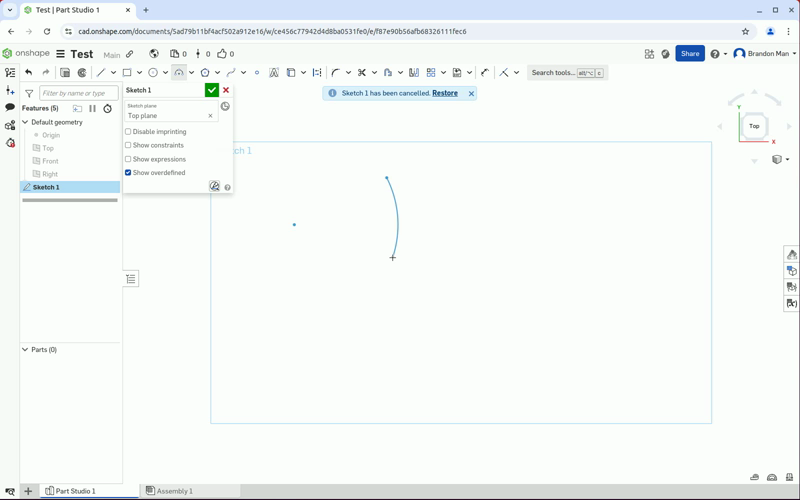
click(392, 257)
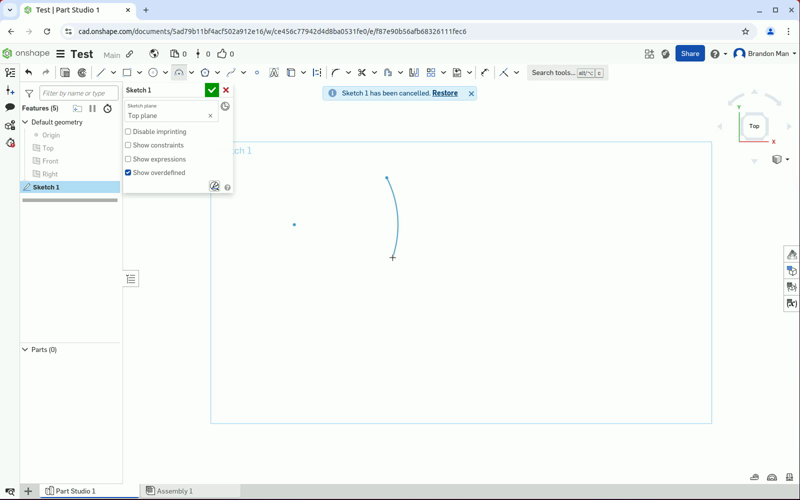
mouse_move(347, 220)
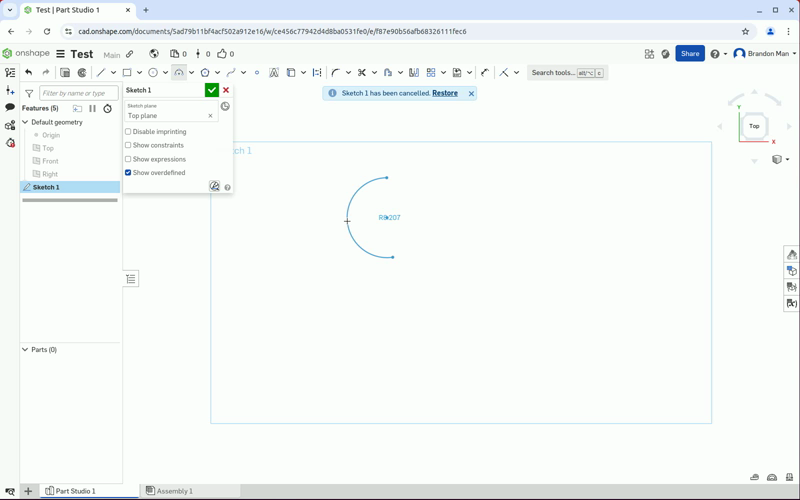
click(347, 220)
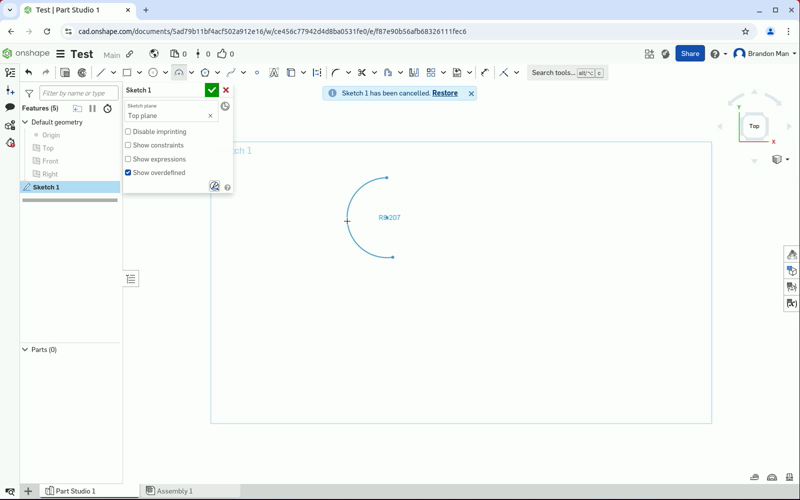
key_up(shift)
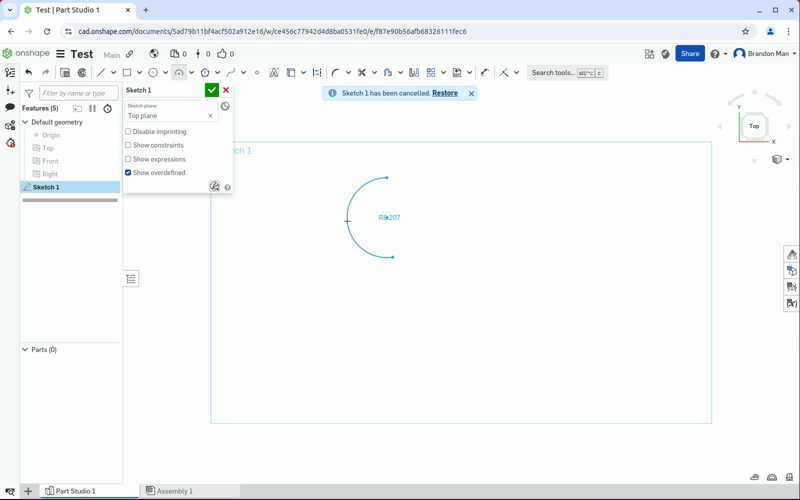
key(esc)
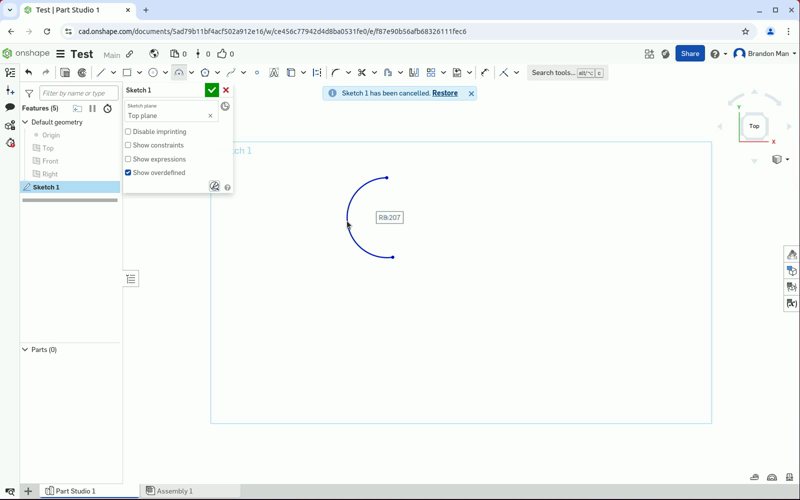
key(l)
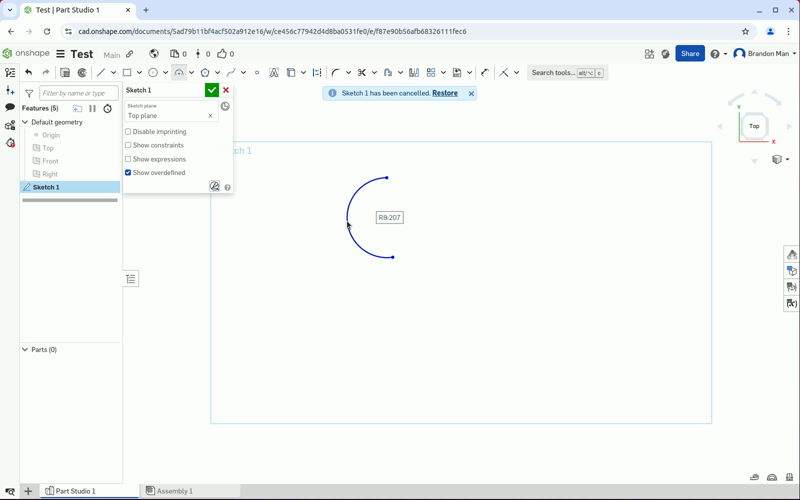
mouse_move(392, 257)
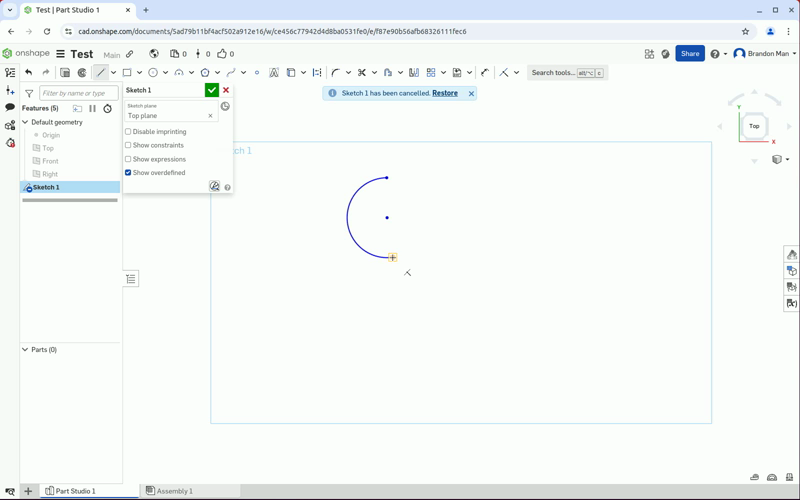
click(392, 257)
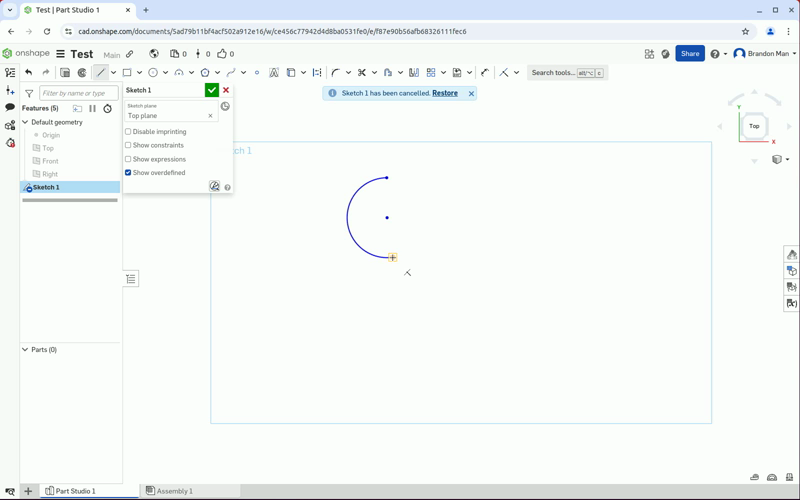
key_down(shift)
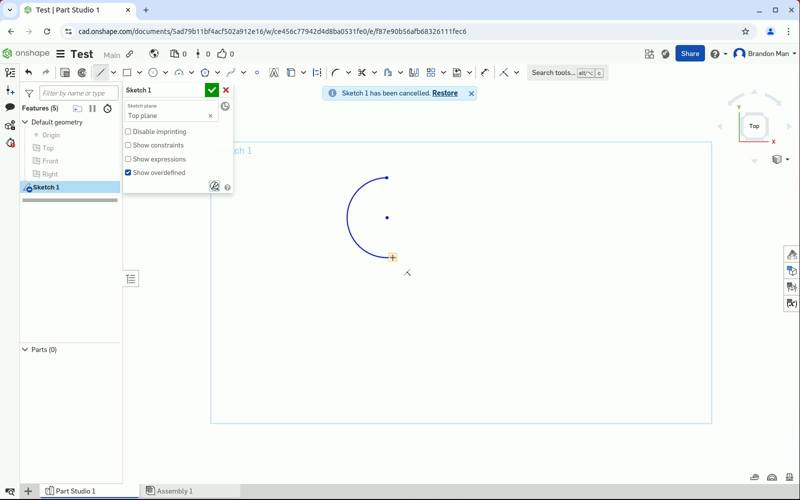
mouse_move(386, 177)
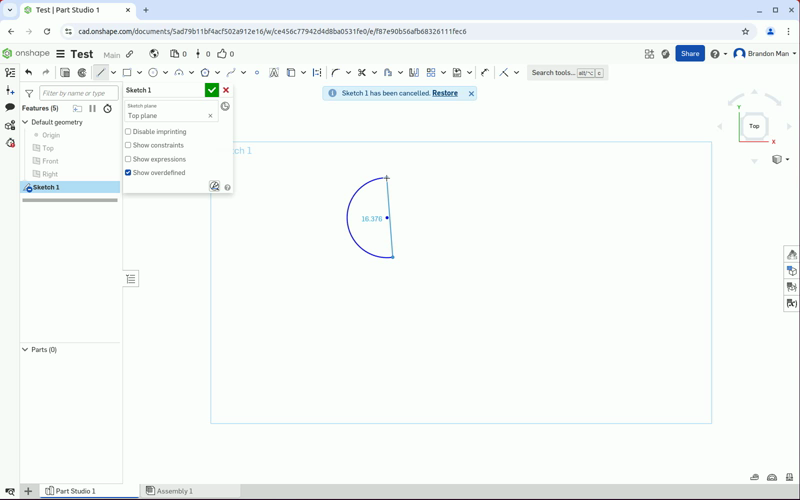
key_up(shift)
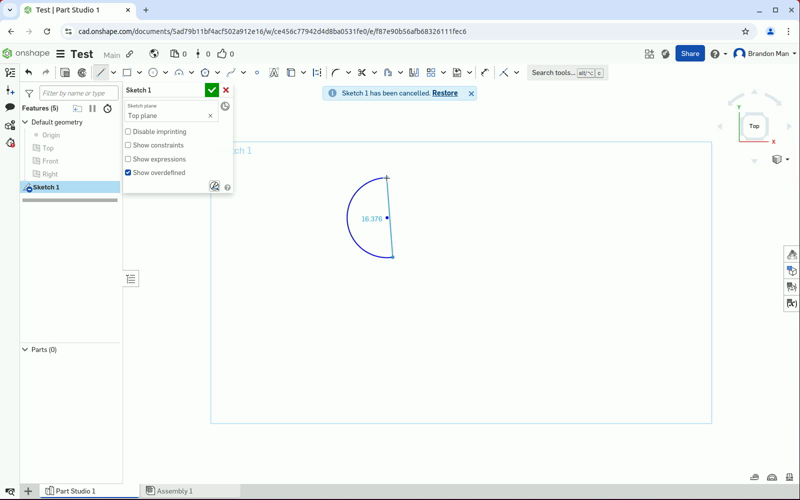
click(386, 177)
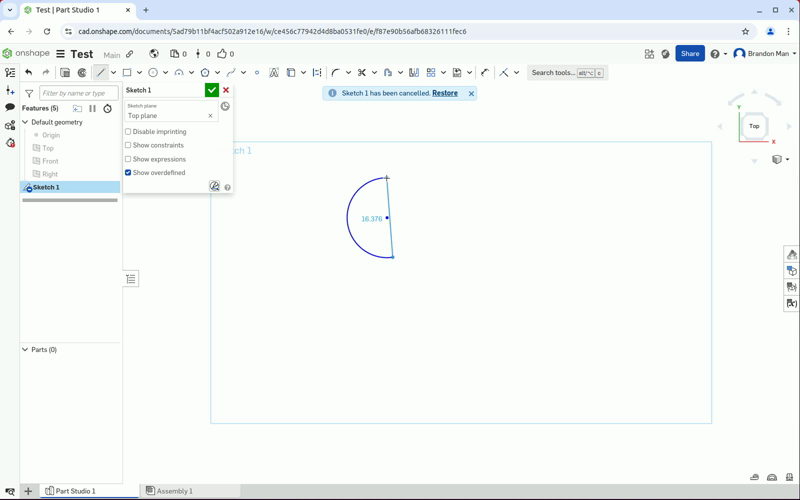
key(esc)
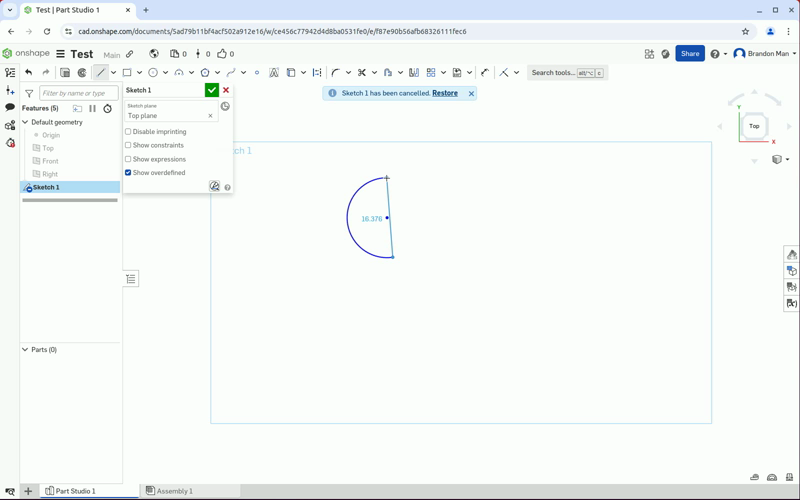
mouse_move(386, 207)
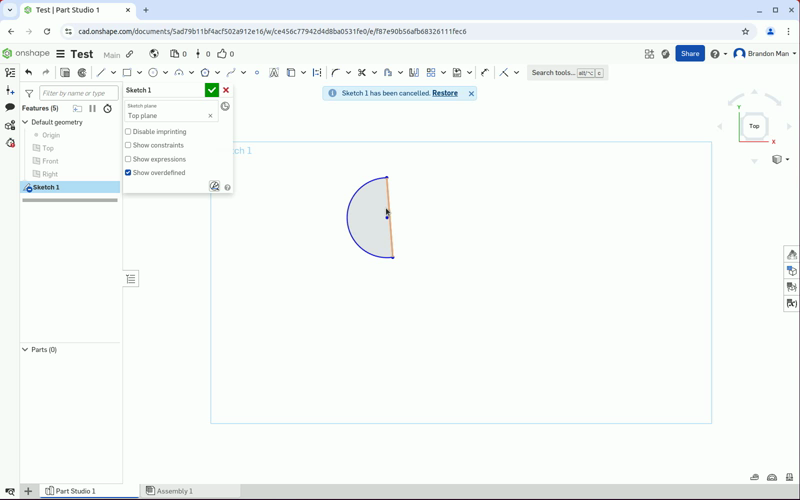
click(386, 207)
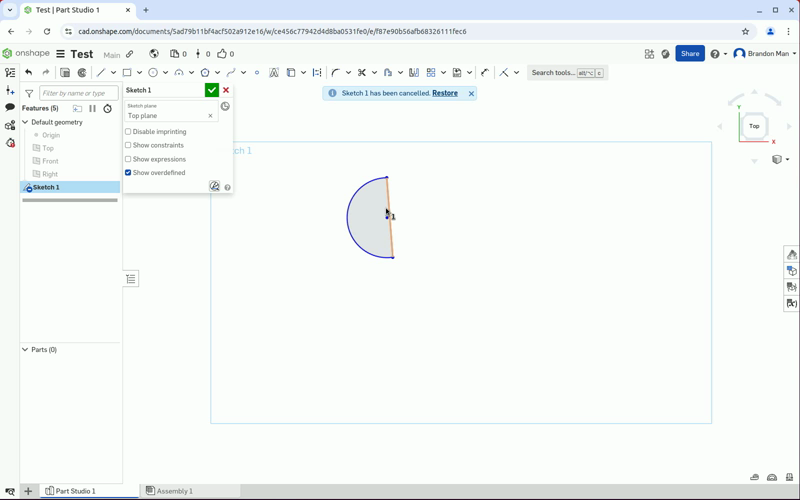
mouse_move(73, 352)
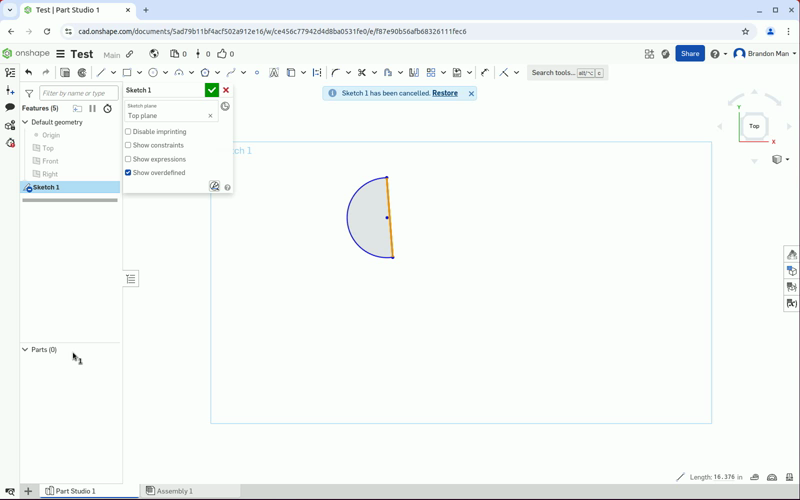
key(shift+y)
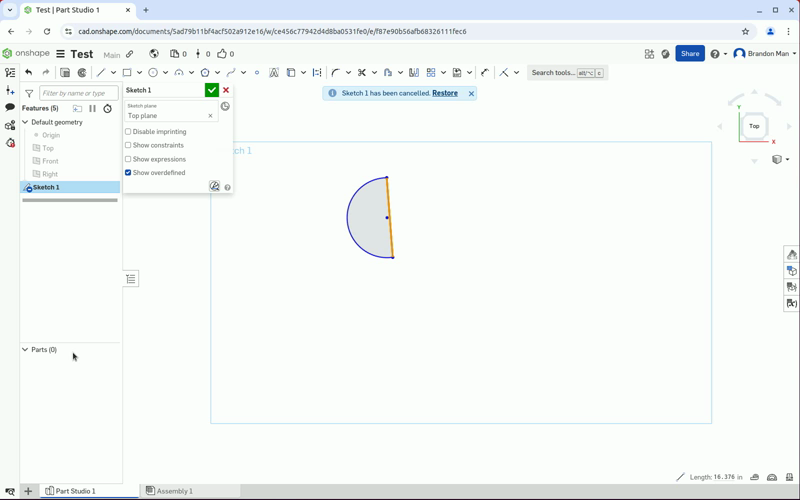
key(shift+e)
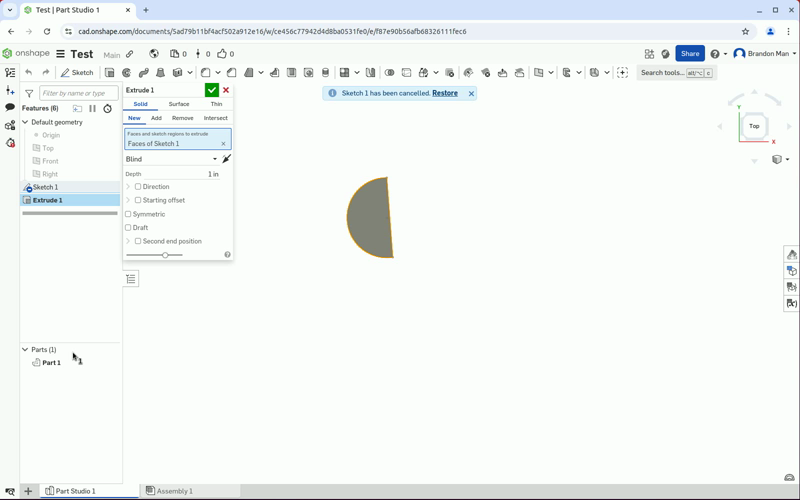
mouse_move(143, 106)
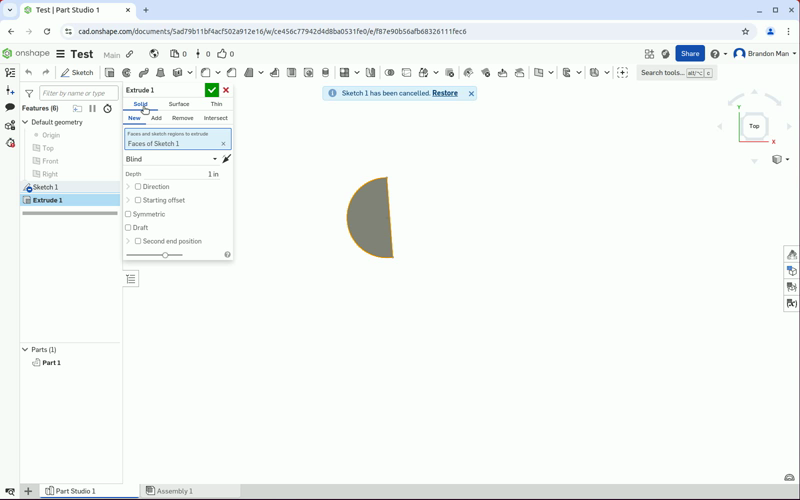
click(143, 106)
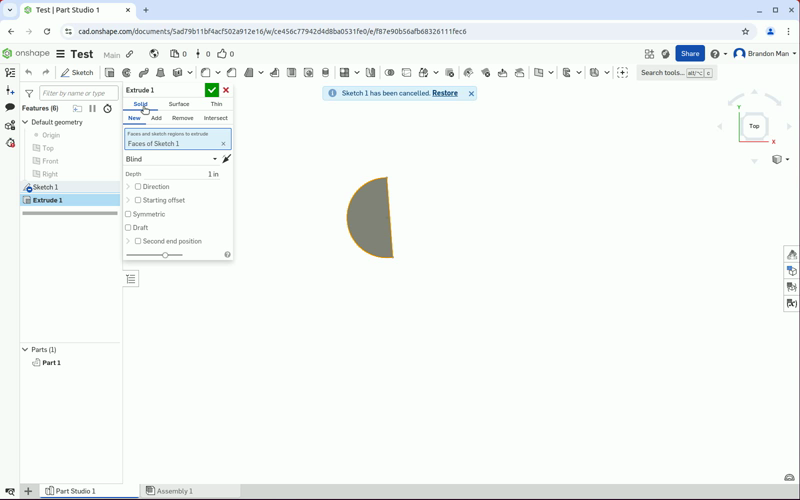
mouse_move(137, 120)
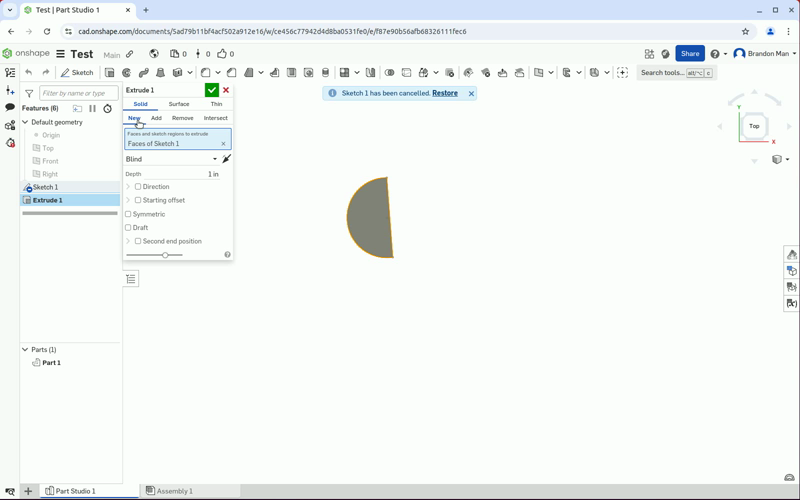
click(137, 120)
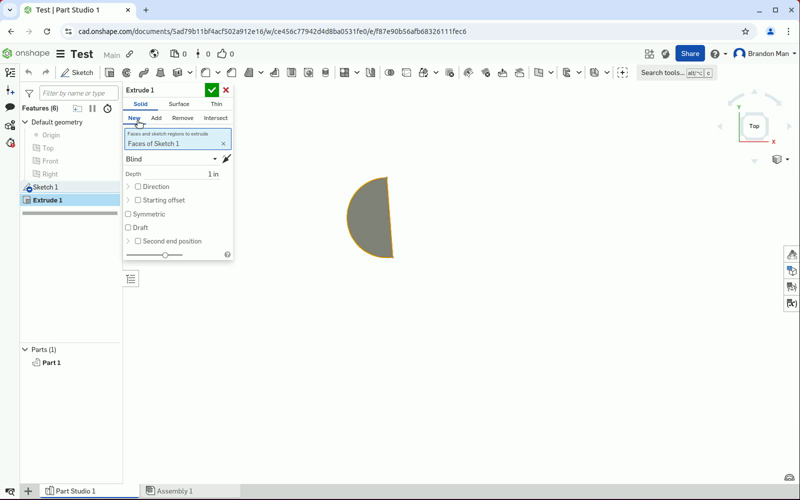
key(tab, 4)
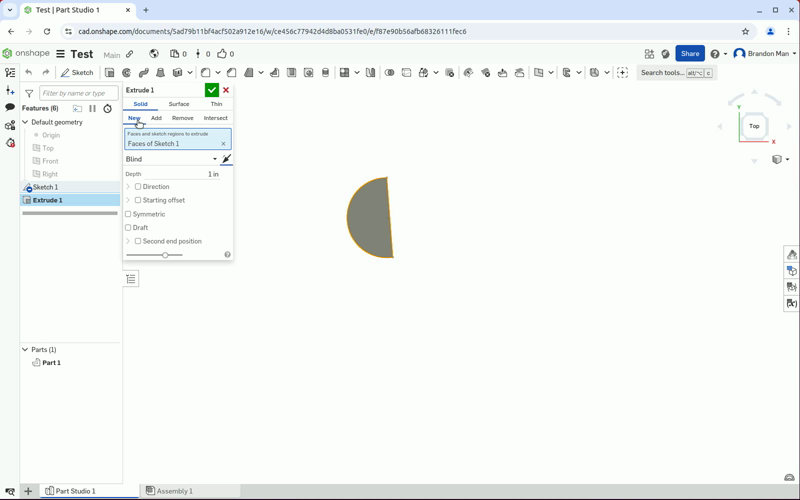
text(1.444)
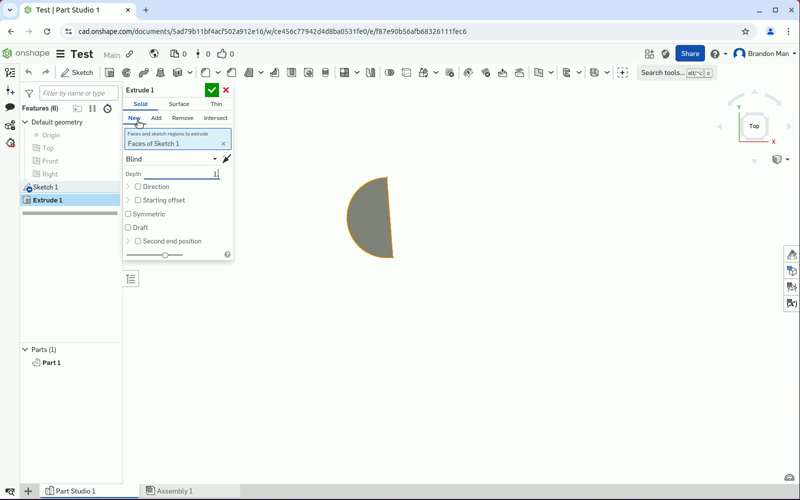
key(enter)
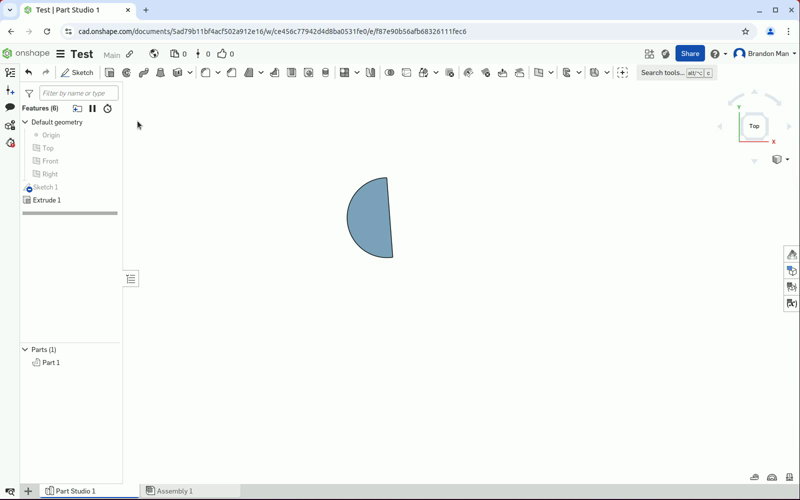
key(shift+h)
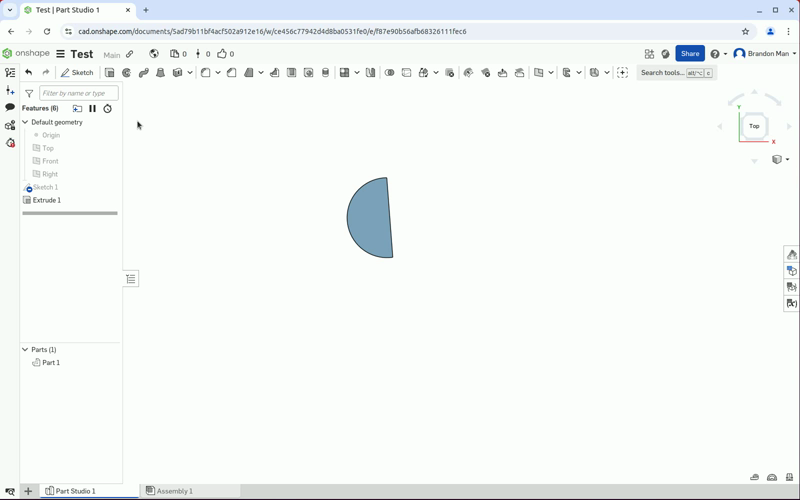
key(shift+h)
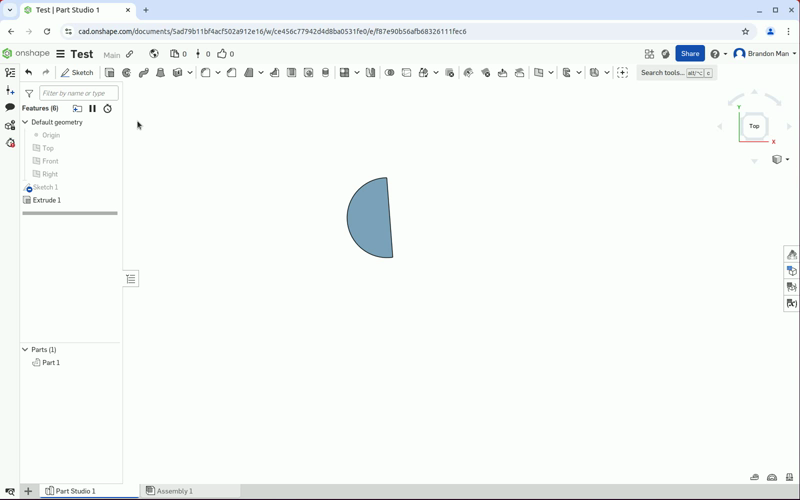
mouse_move(73, 189)
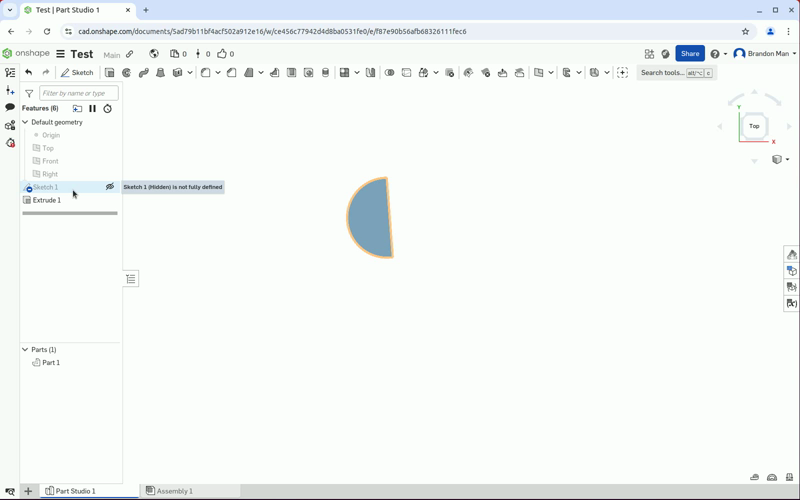
click(73, 189)
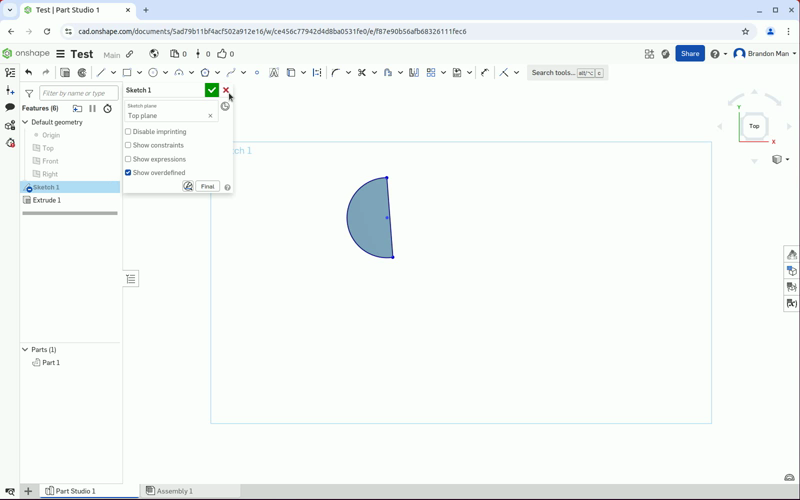
mouse_move(229, 92)
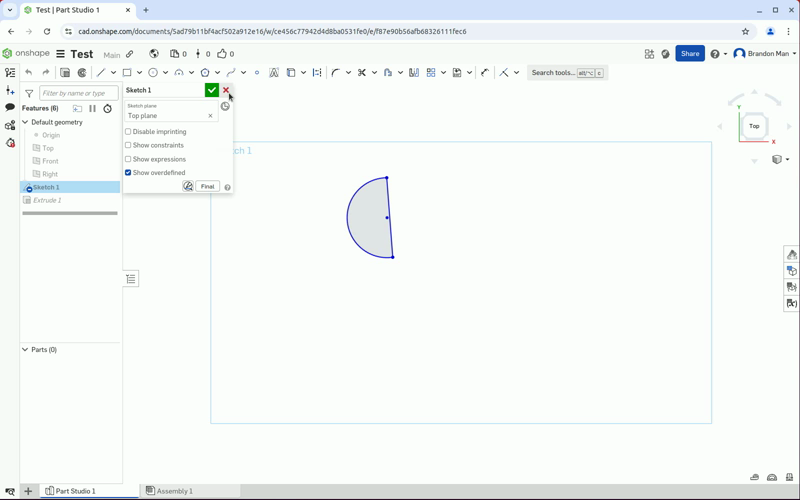
click(229, 92)
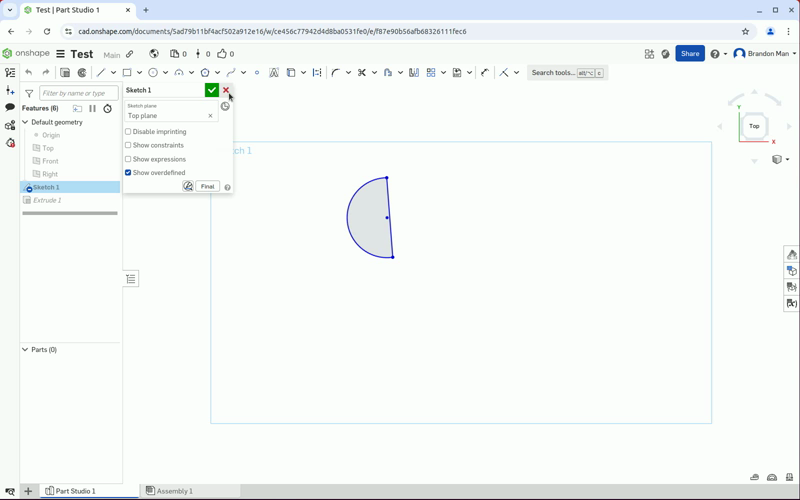
key(shift+s)
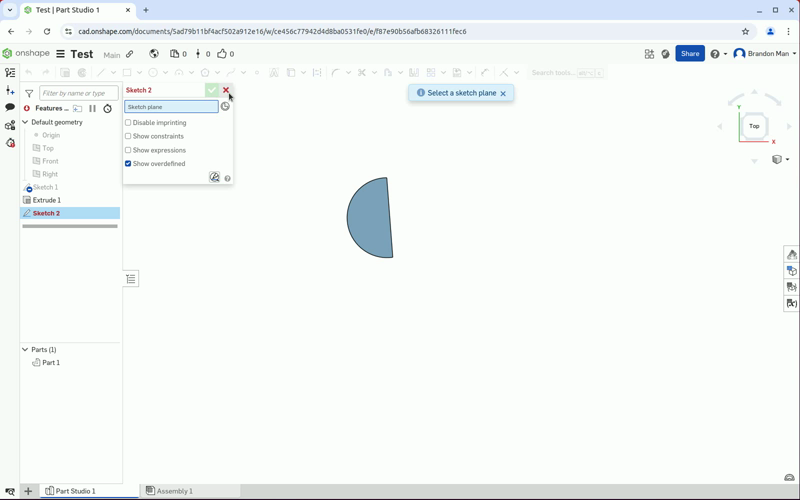
mouse_move(73, 150)
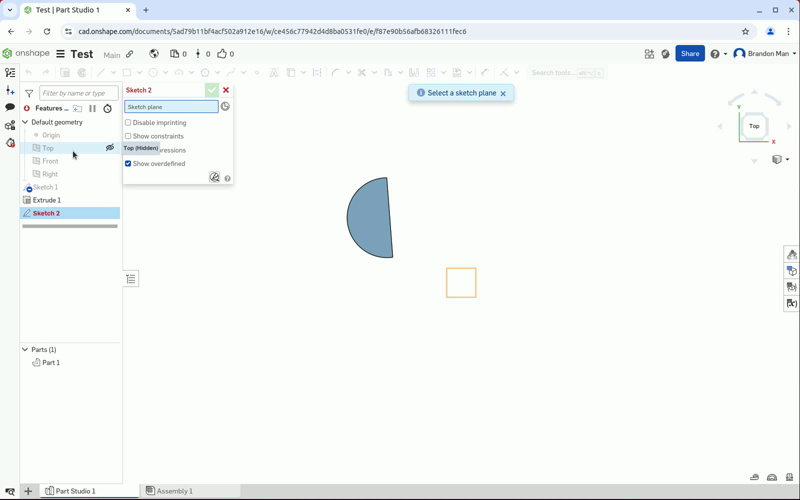
click(73, 150)
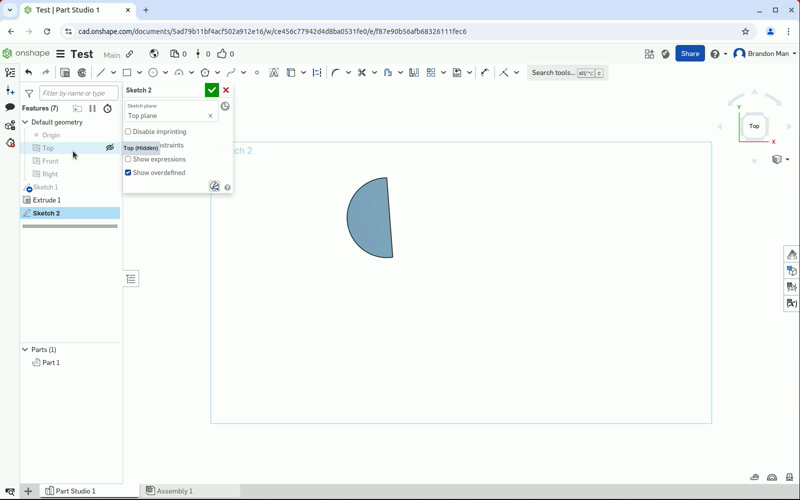
mouse_move(73, 352)
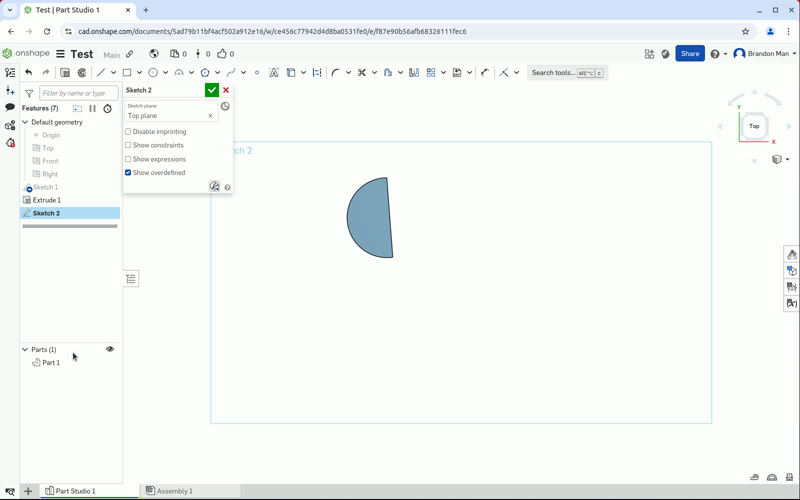
key(y)
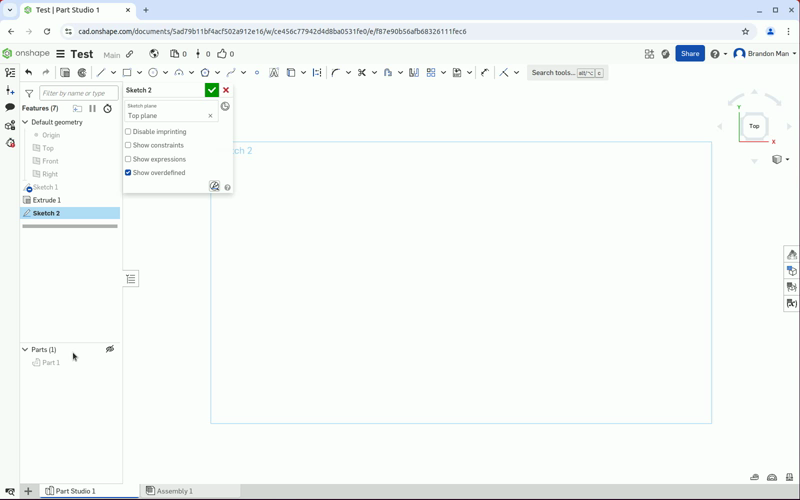
key(a)
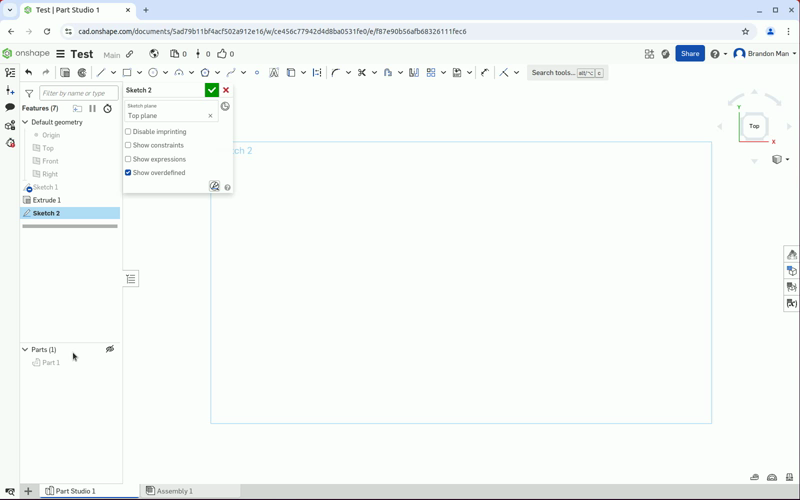
key_down(shift)
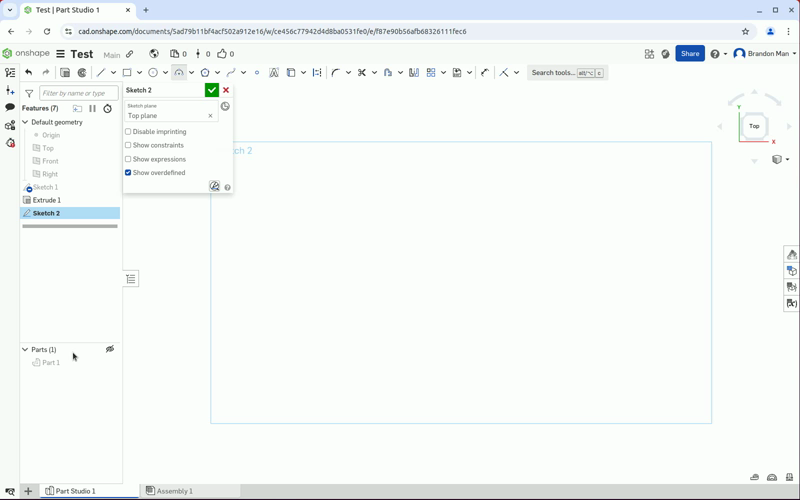
mouse_move(460, 236)
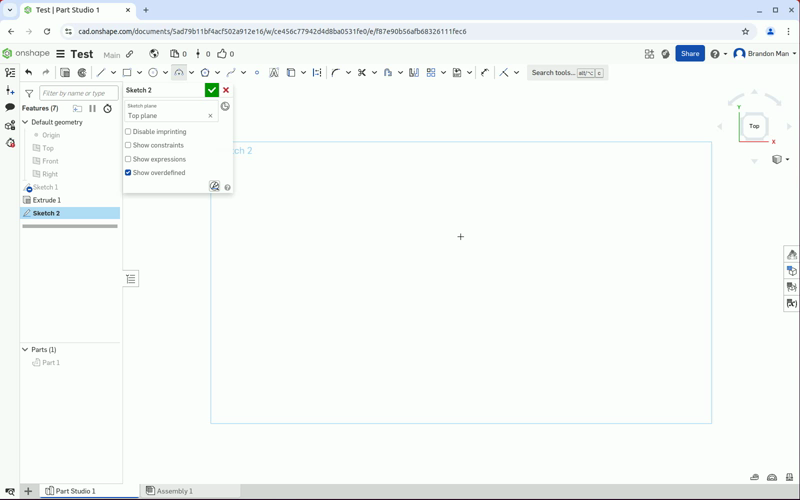
click(460, 236)
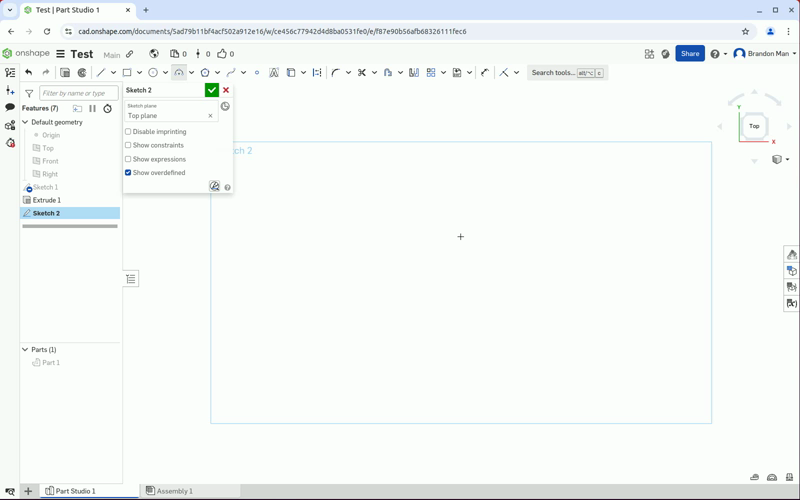
key_up(shift)
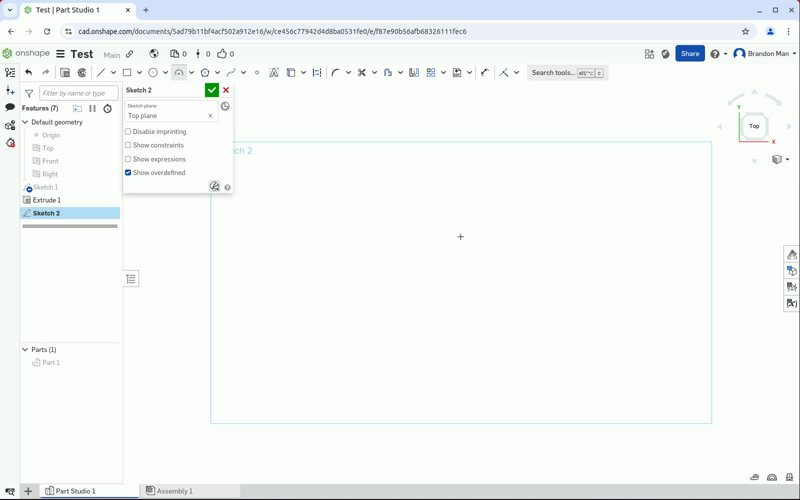
key_down(shift)
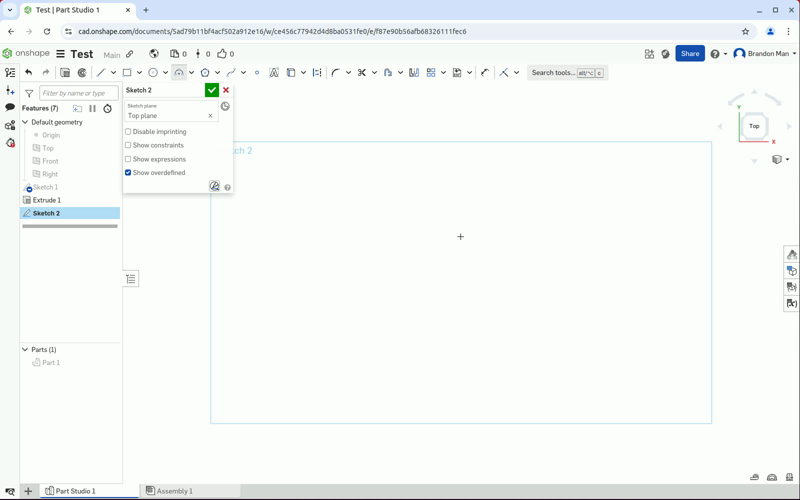
mouse_move(460, 201)
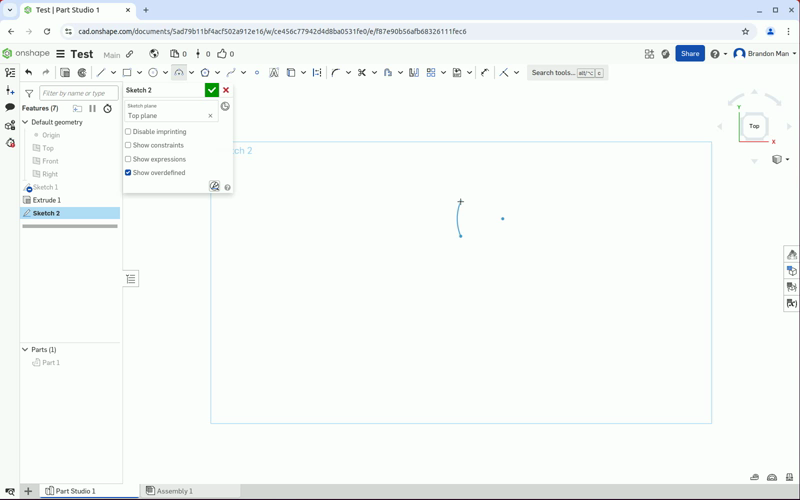
click(460, 201)
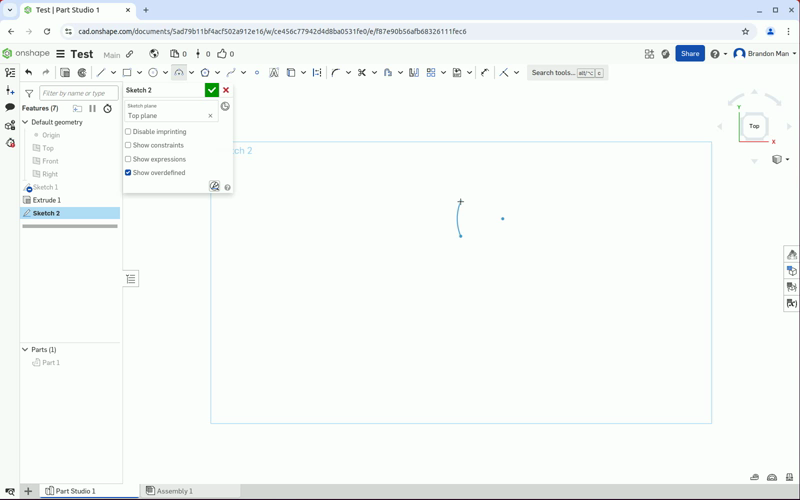
mouse_move(485, 218)
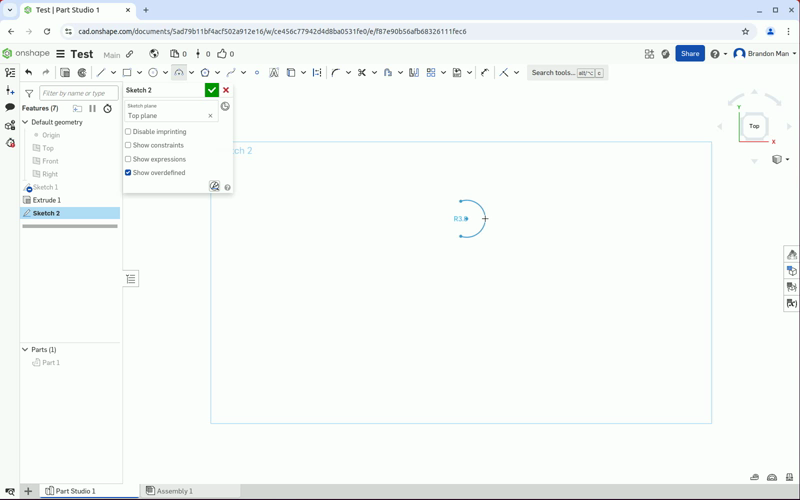
click(485, 218)
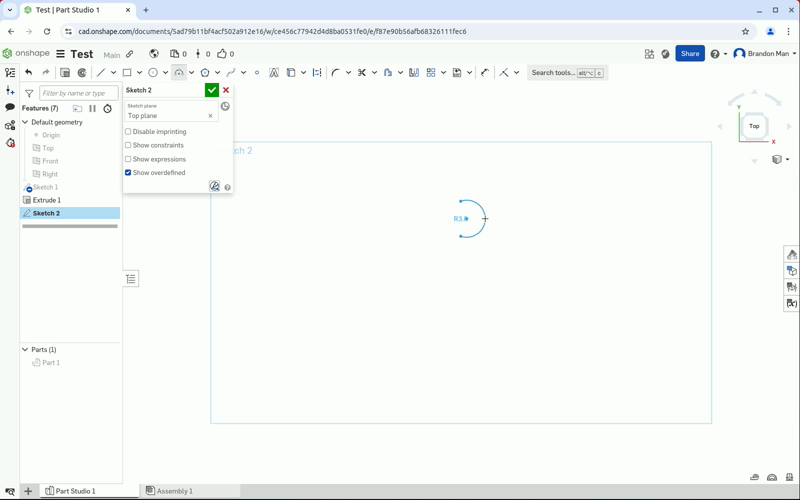
key_up(shift)
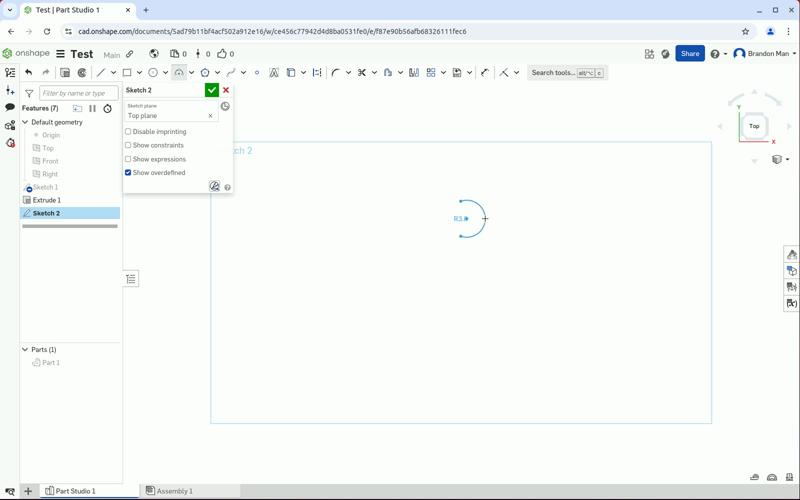
key(esc)
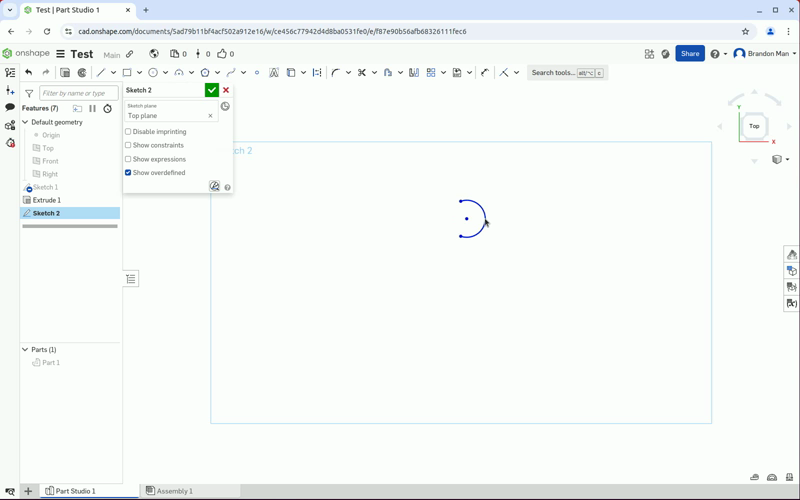
key(l)
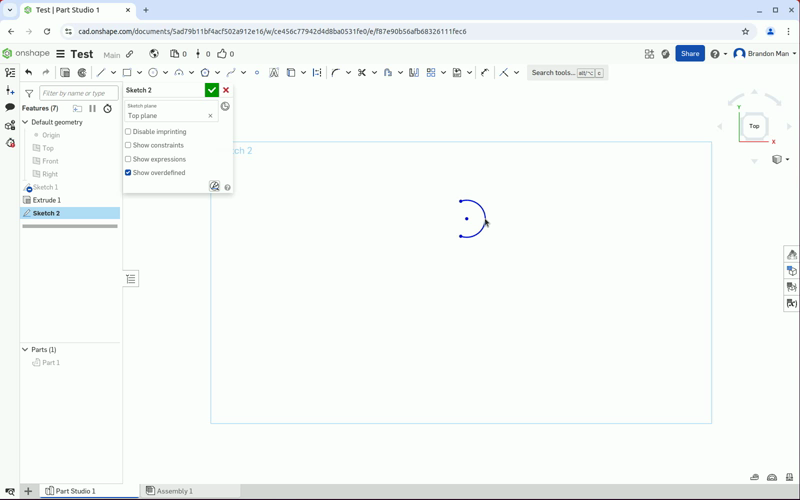
mouse_move(460, 201)
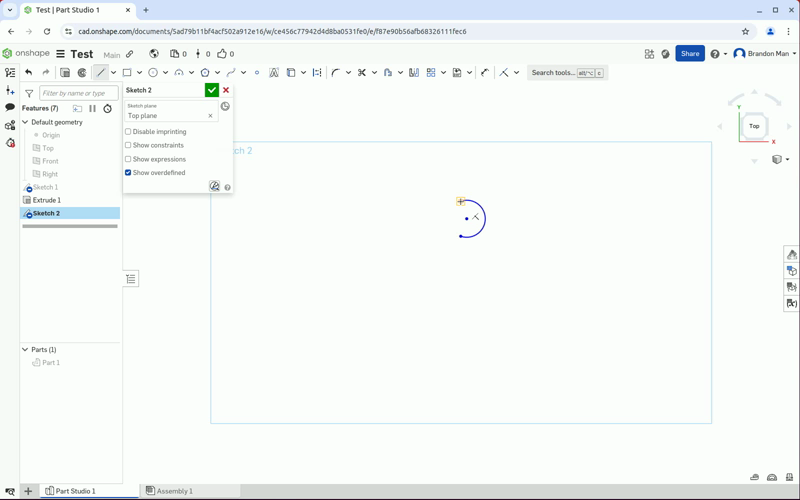
click(460, 201)
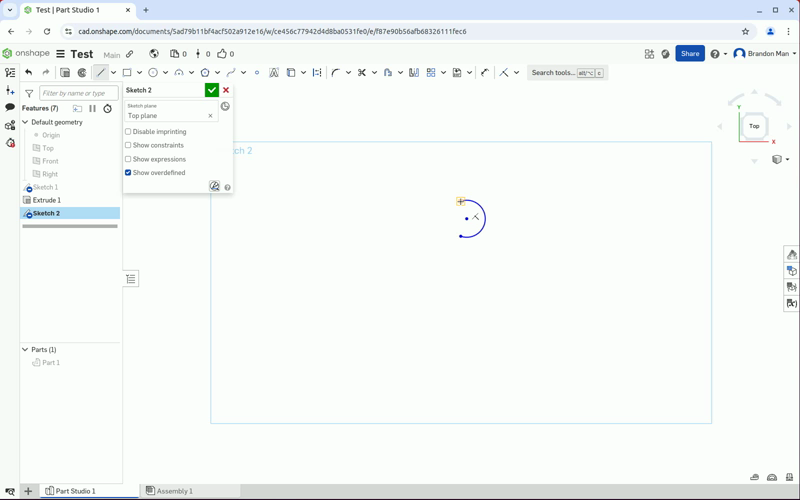
mouse_move(490, 201)
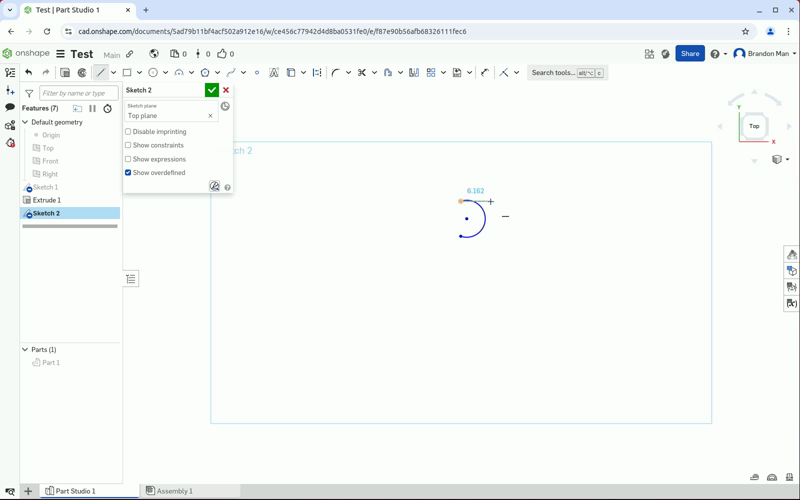
key_down(shift)
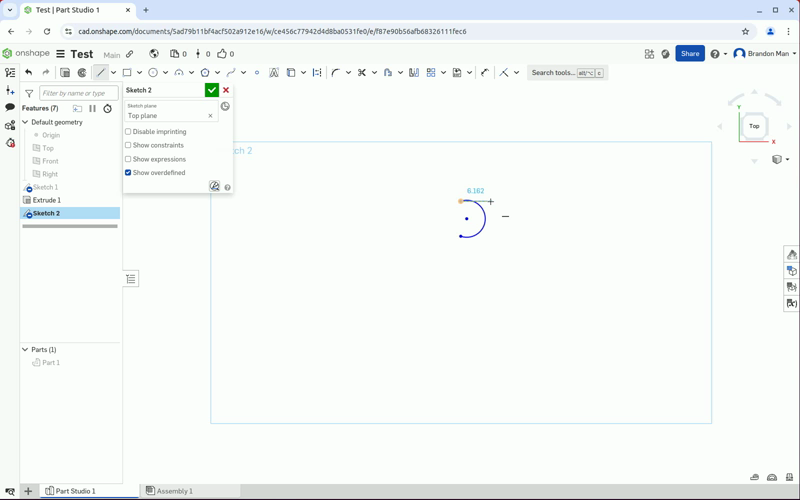
mouse_move(460, 236)
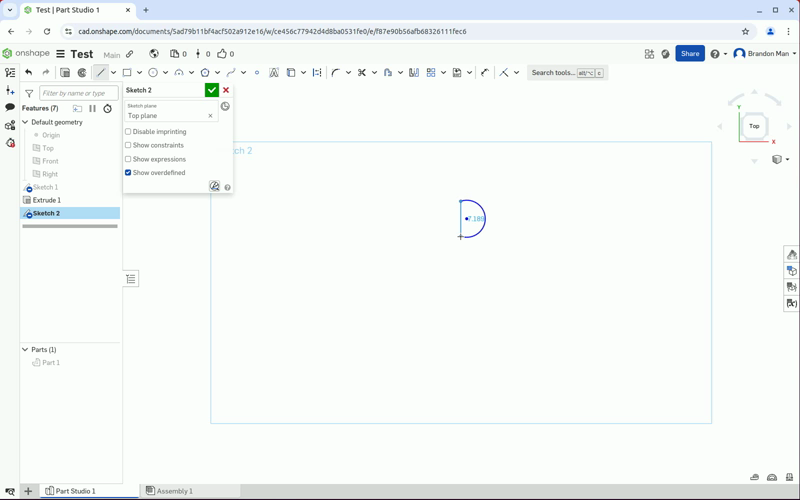
key_up(shift)
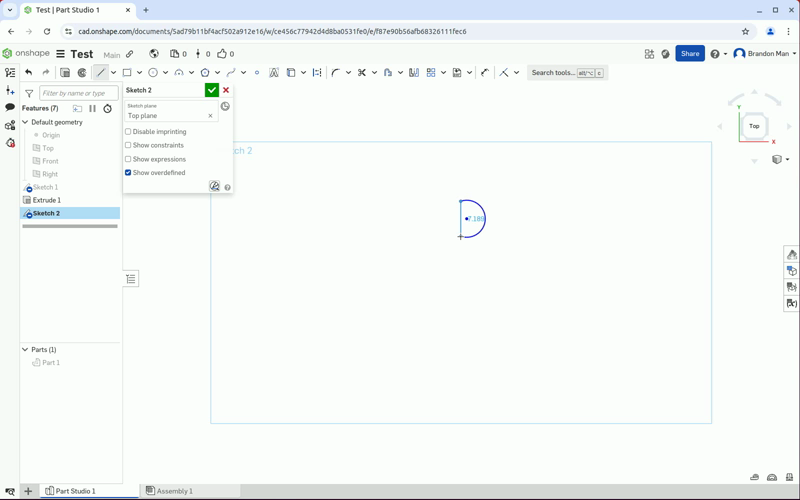
click(460, 236)
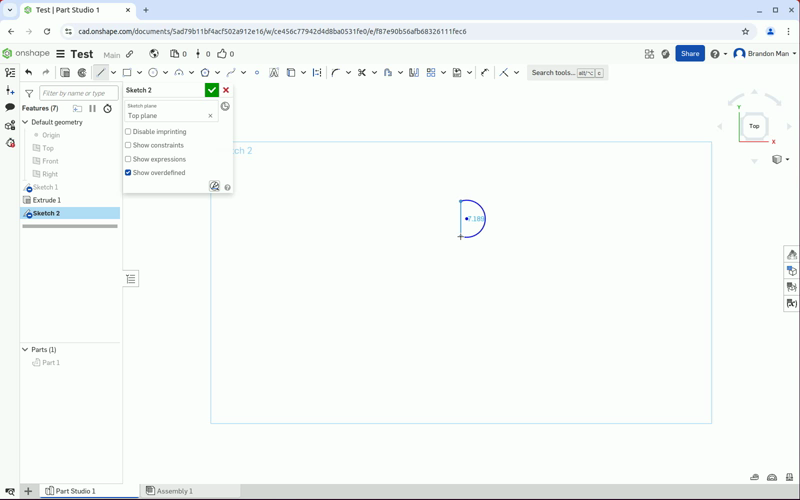
key(esc)
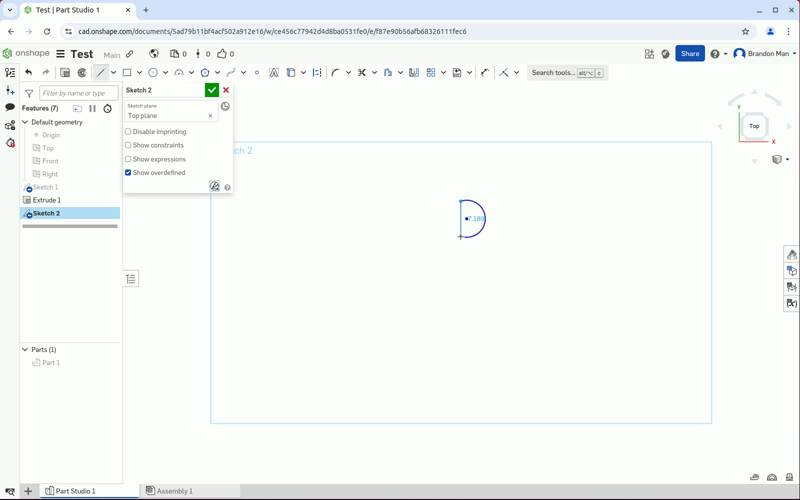
mouse_move(480, 207)
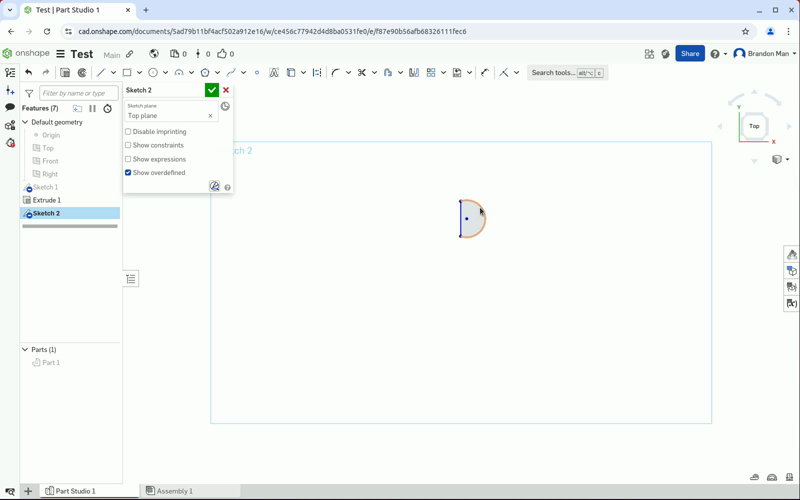
scroll(6)
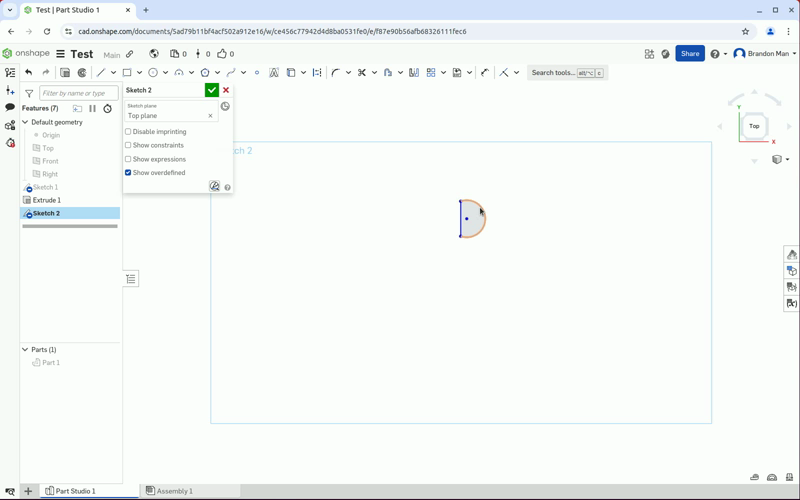
scroll(6)
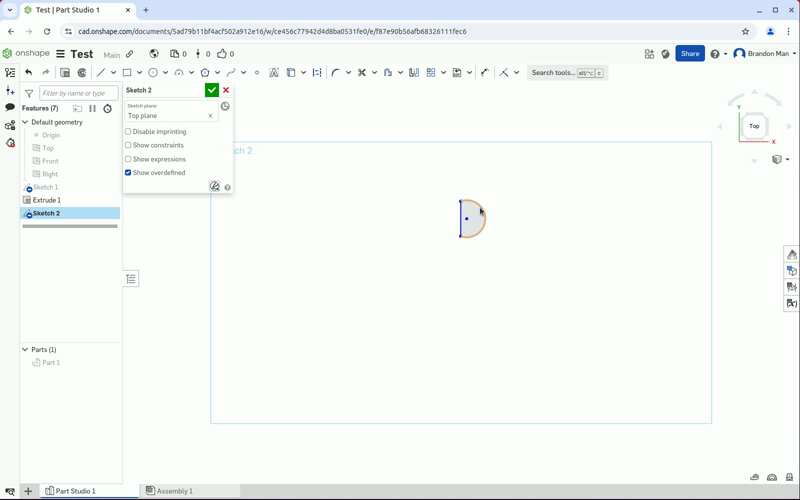
scroll(6)
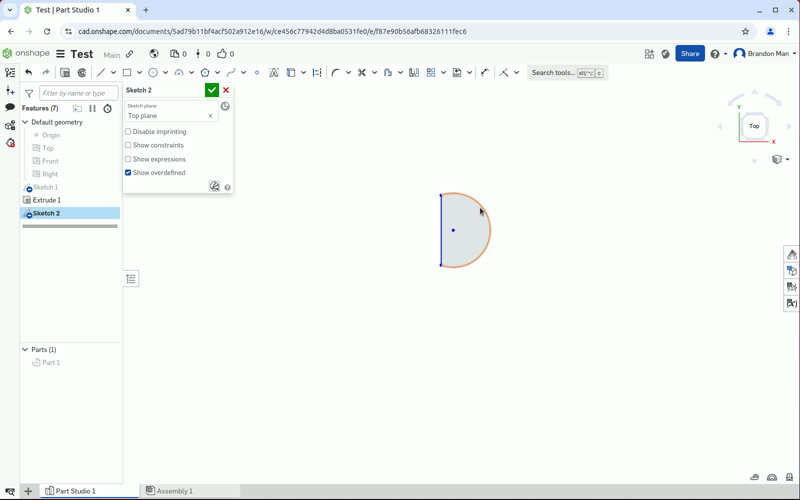
scroll(6)
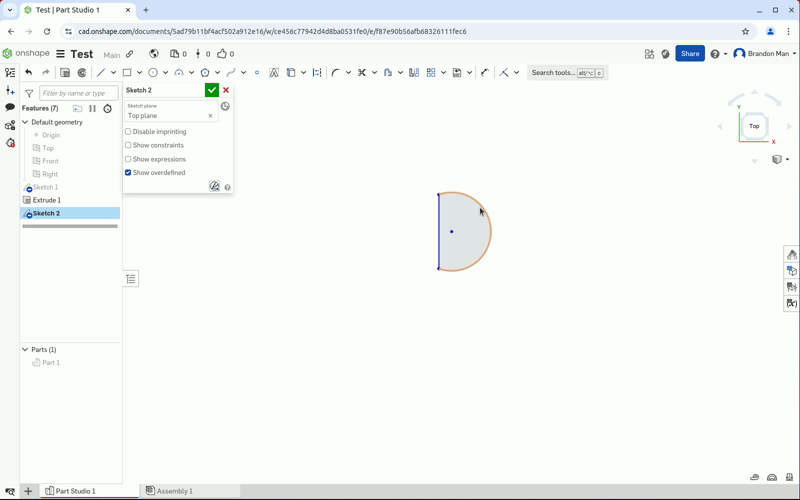
scroll(6)
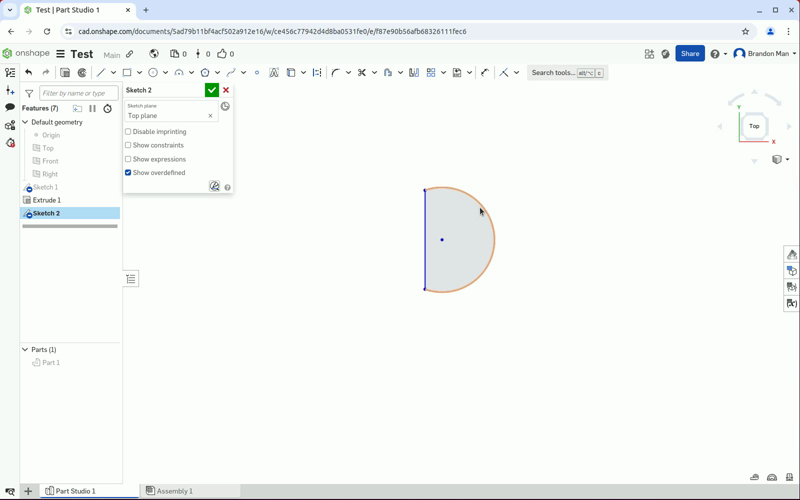
scroll(6)
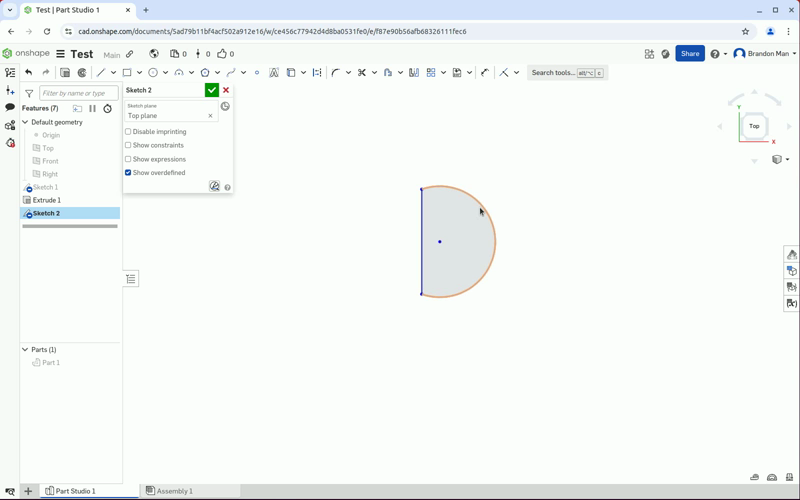
scroll(6)
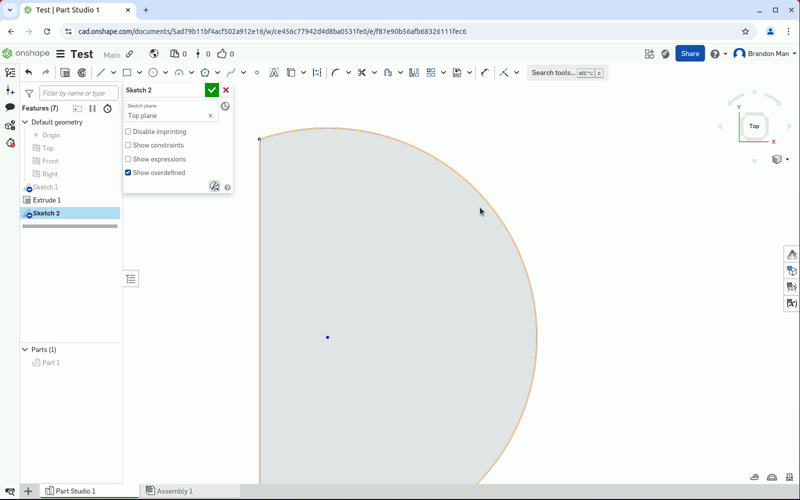
click(480, 207)
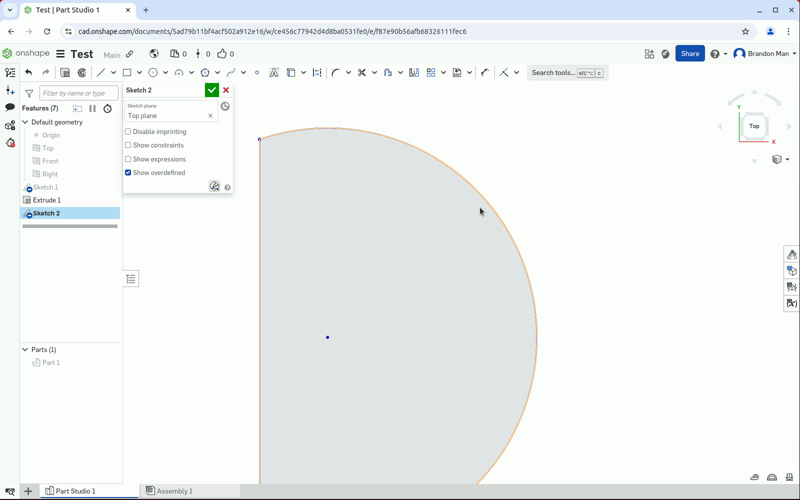
scroll(-6)
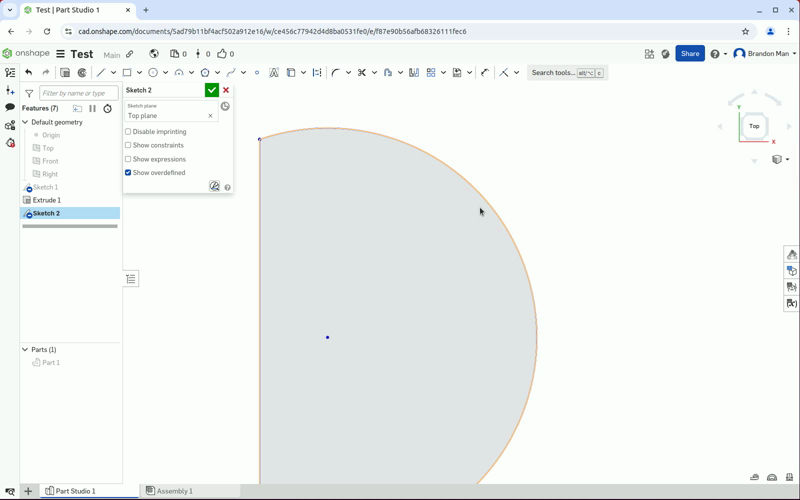
scroll(-6)
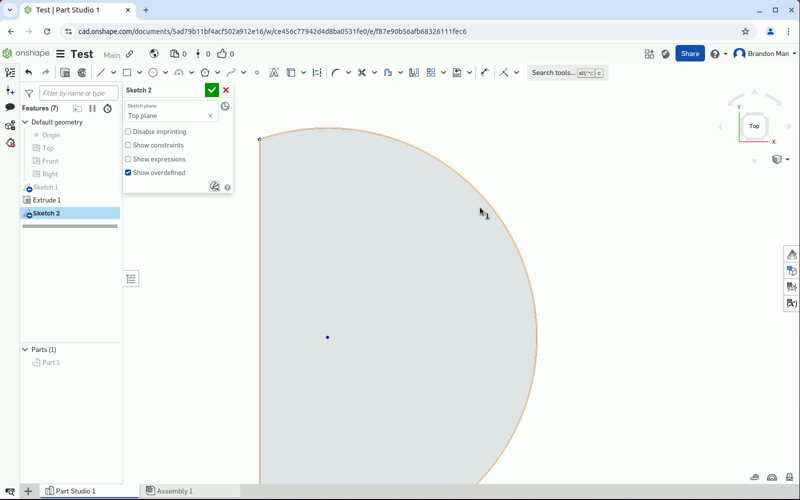
scroll(-6)
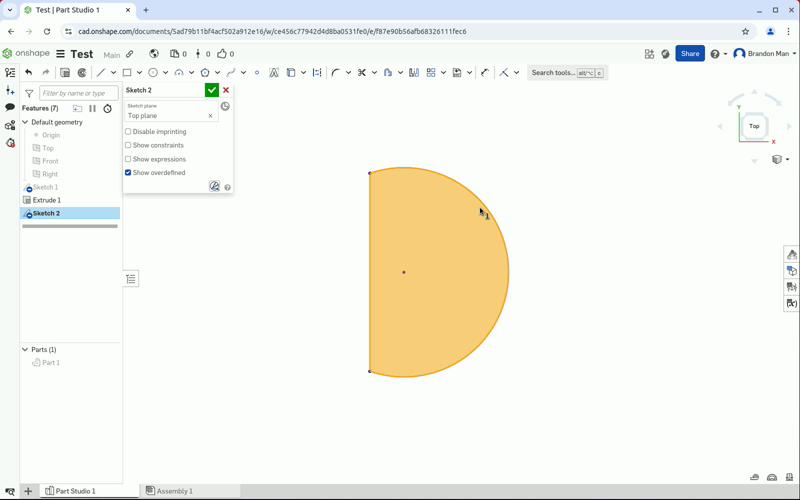
scroll(-6)
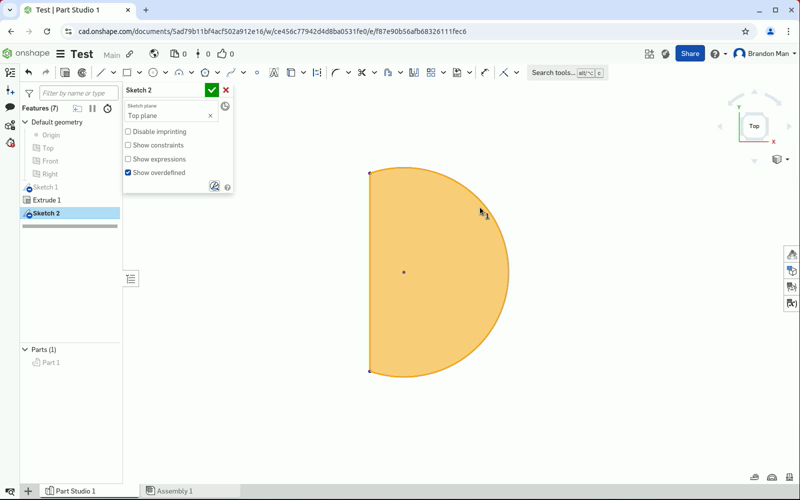
scroll(-6)
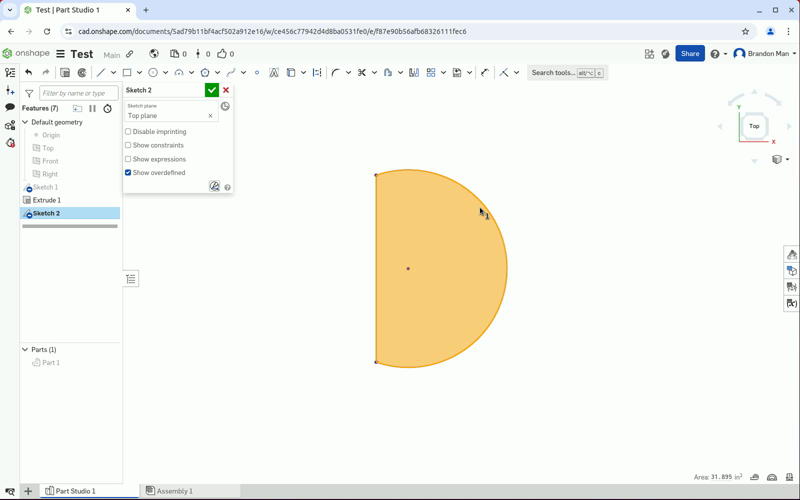
scroll(-6)
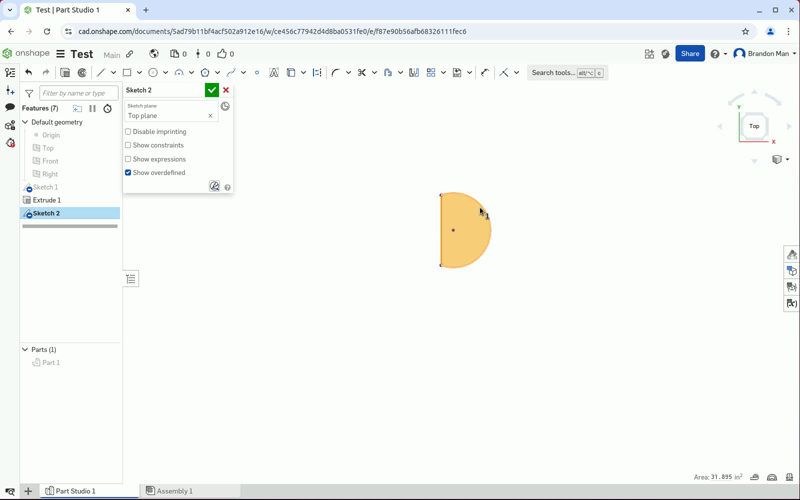
scroll(-6)
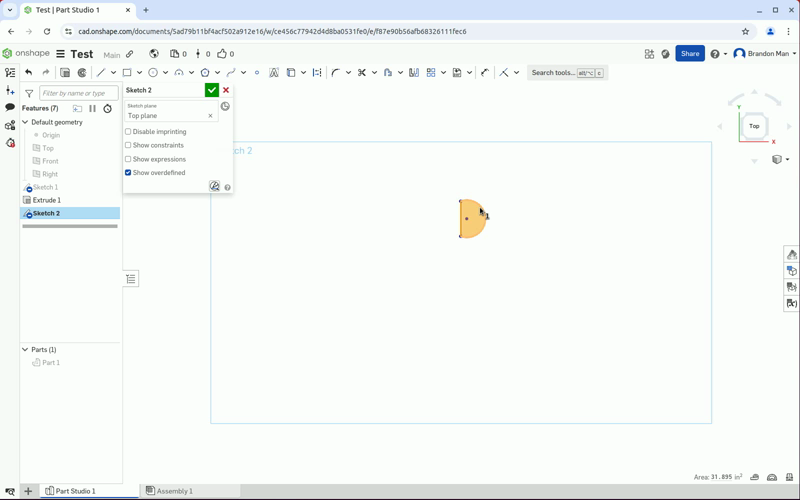
mouse_move(73, 352)
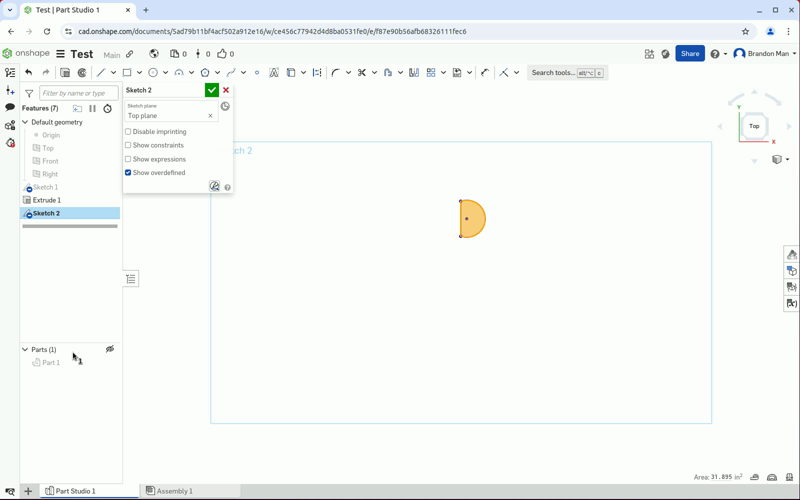
key(shift+y)
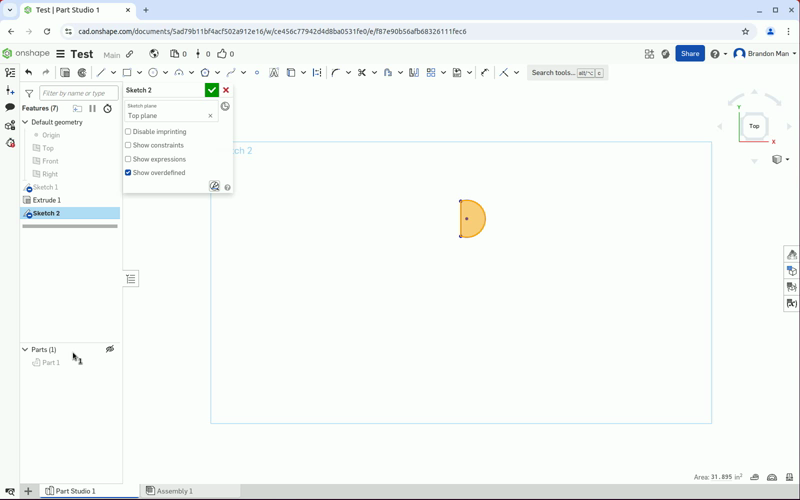
key(shift+e)
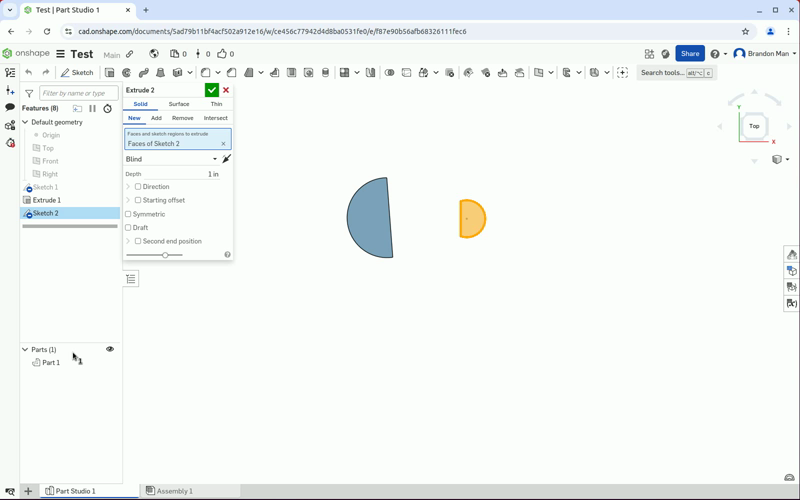
mouse_move(143, 106)
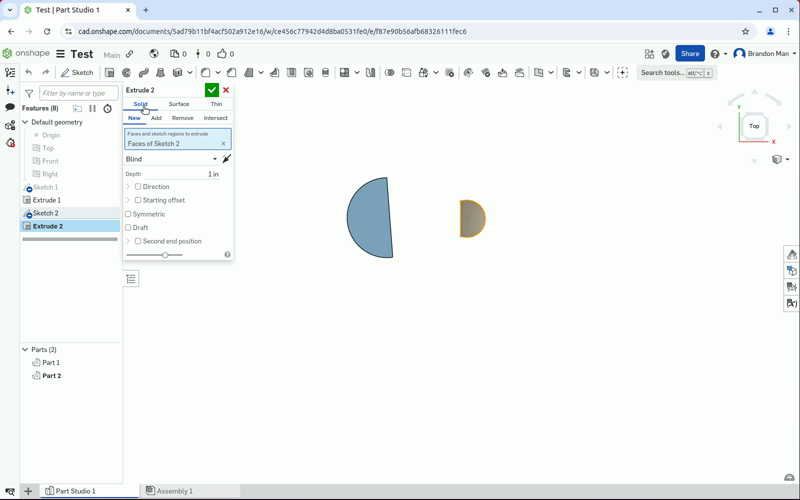
click(143, 106)
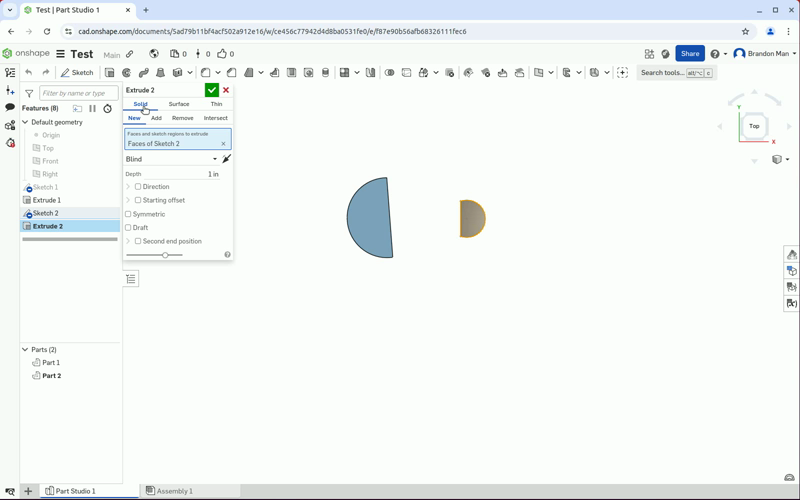
mouse_move(137, 120)
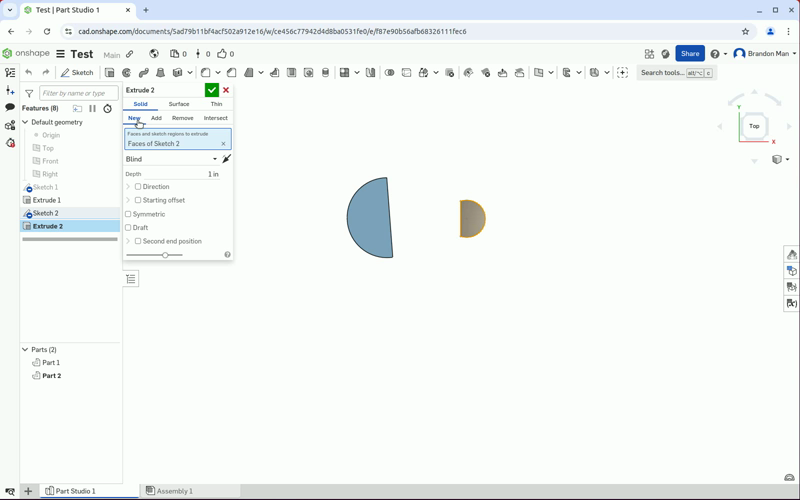
click(137, 120)
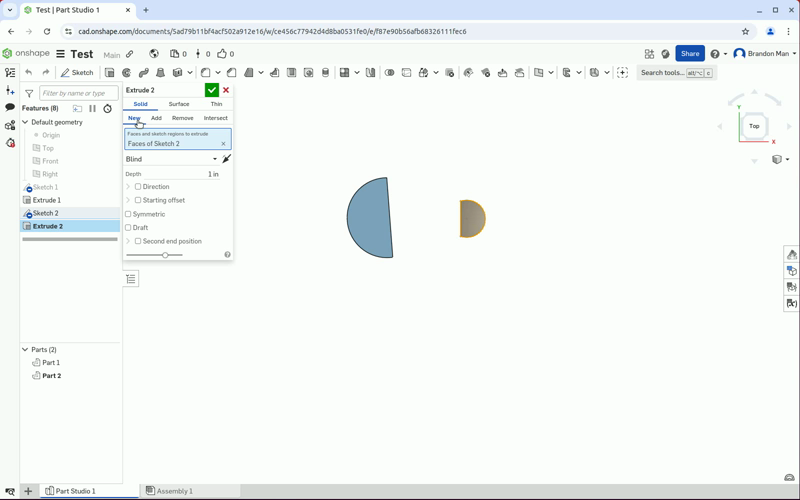
key(tab, 4)
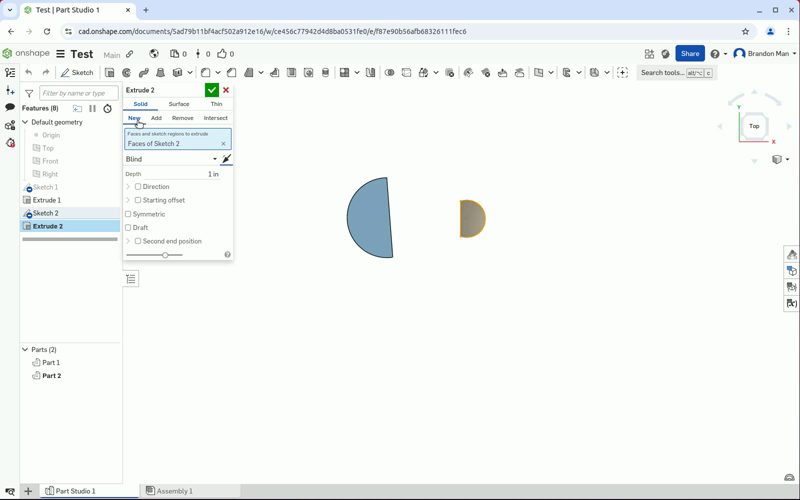
text(1.444)
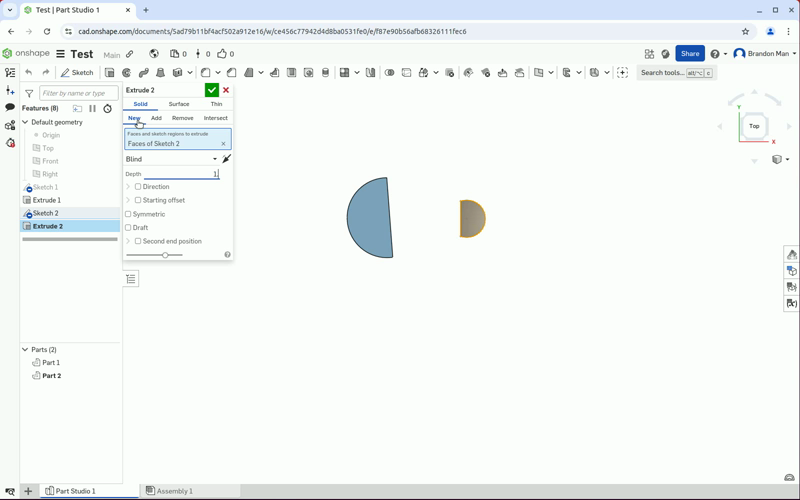
key(enter)
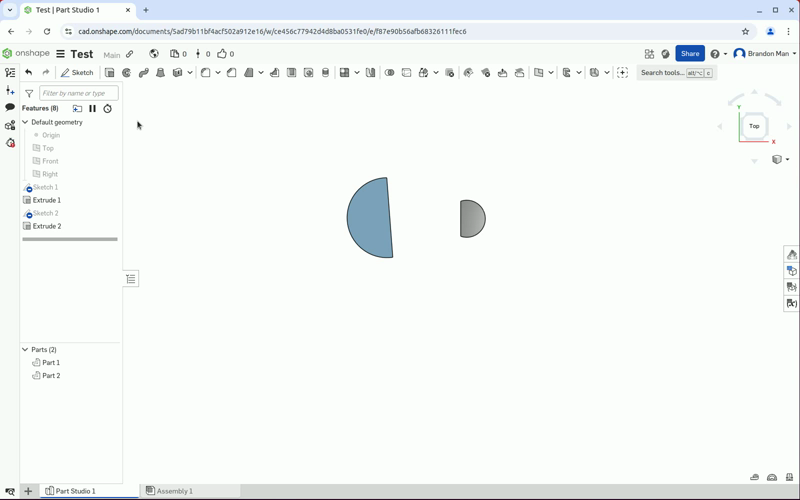
key(shift+h)
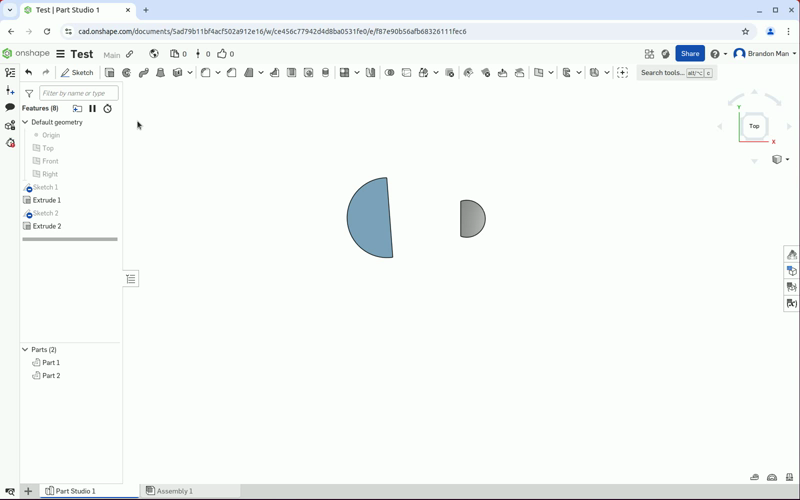
key(shift+h)
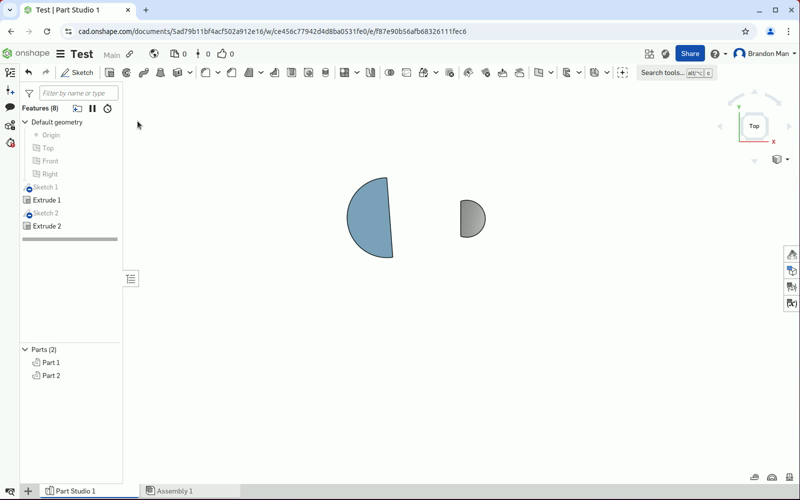
mouse_move(73, 189)
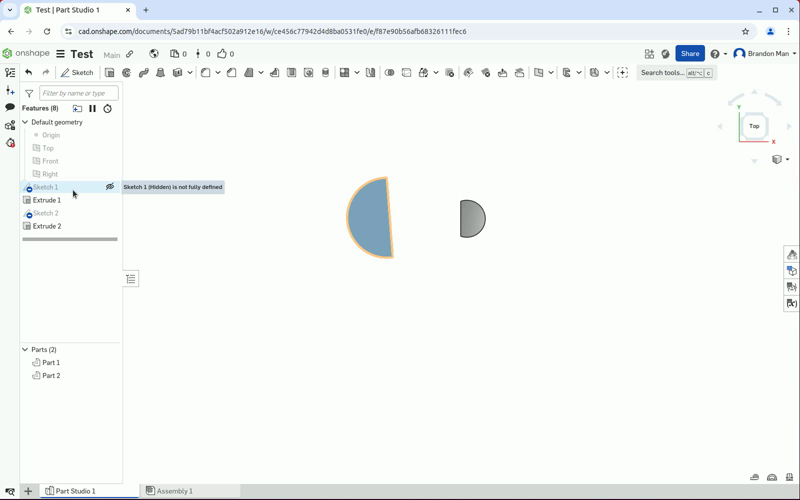
click(73, 189)
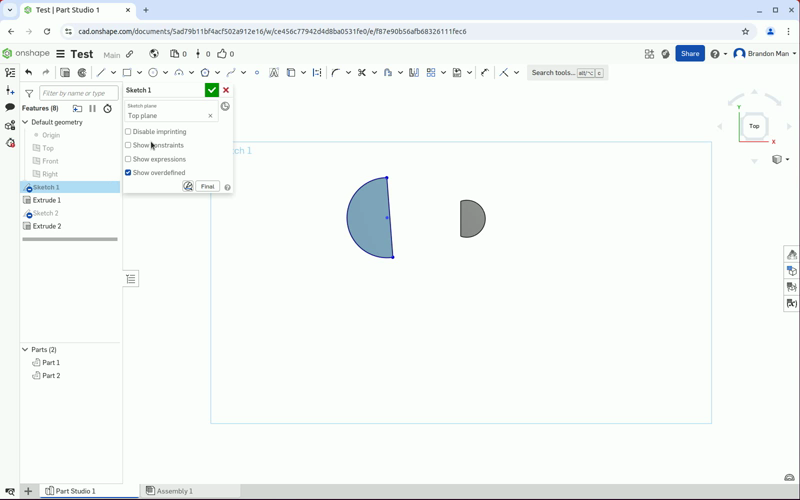
mouse_move(229, 92)
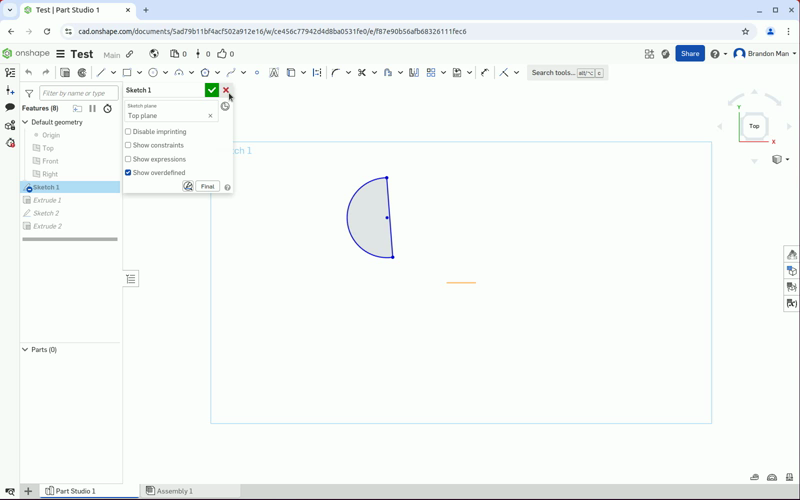
click(229, 92)
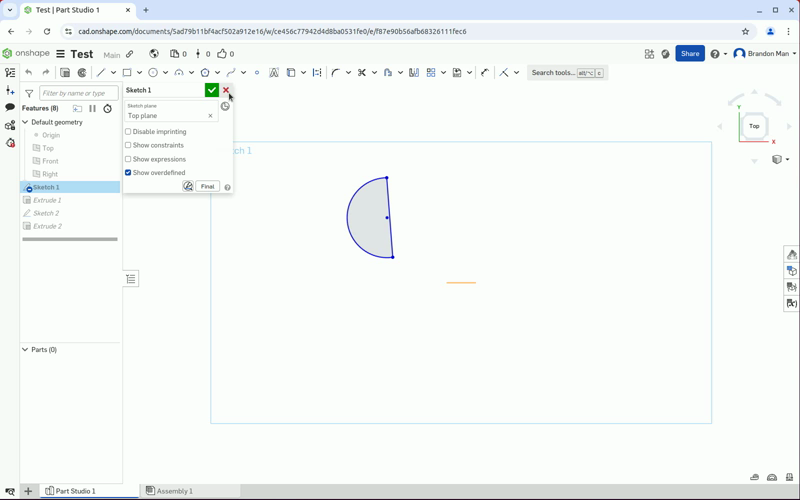
key(shift+s)
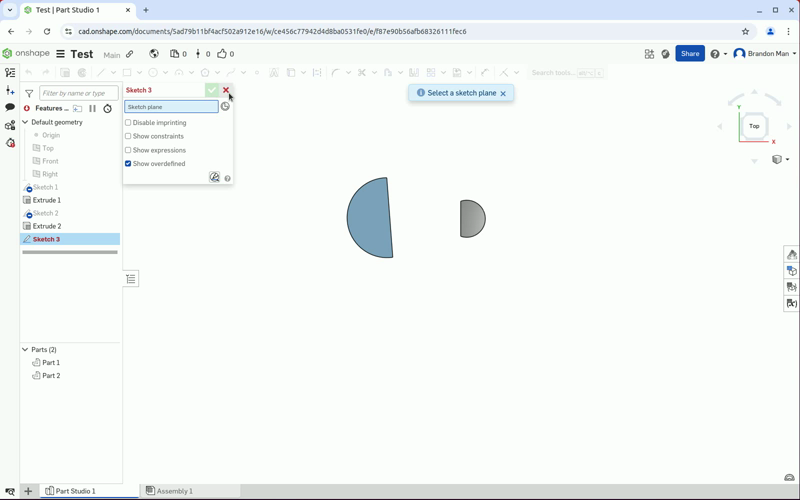
mouse_move(73, 150)
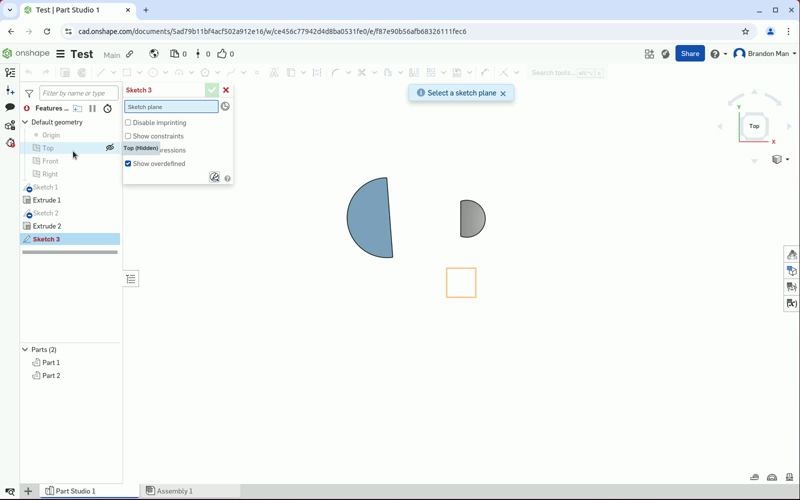
click(73, 150)
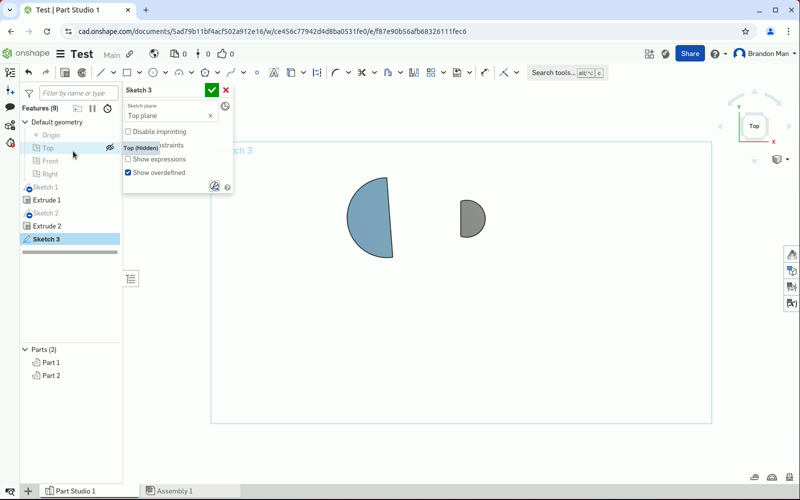
mouse_move(73, 352)
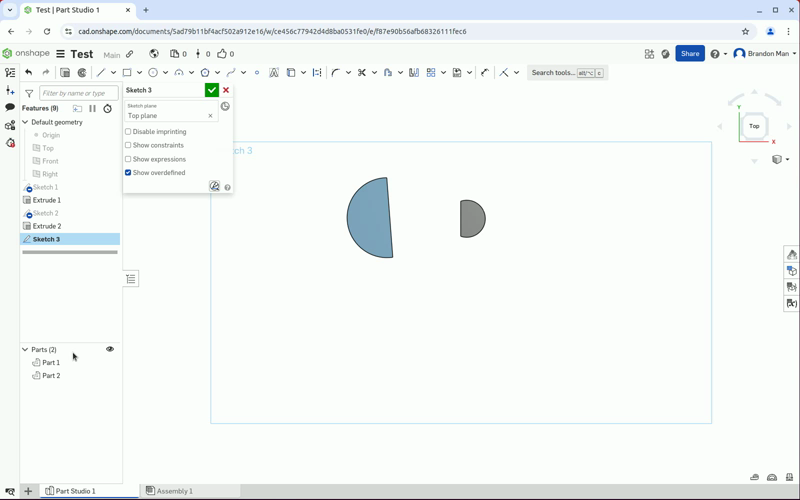
key(y)
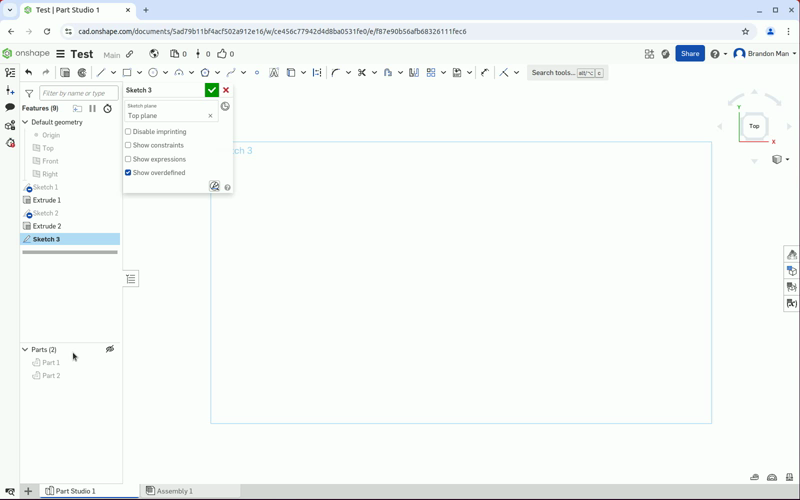
key(l)
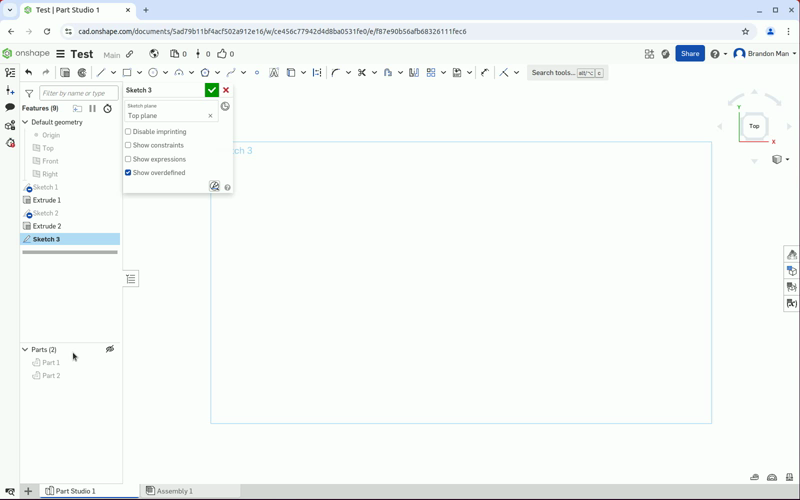
key_down(shift)
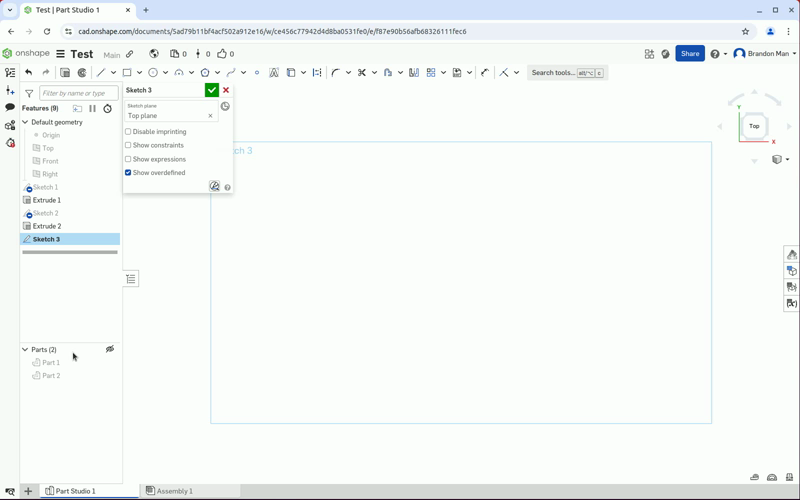
mouse_move(386, 177)
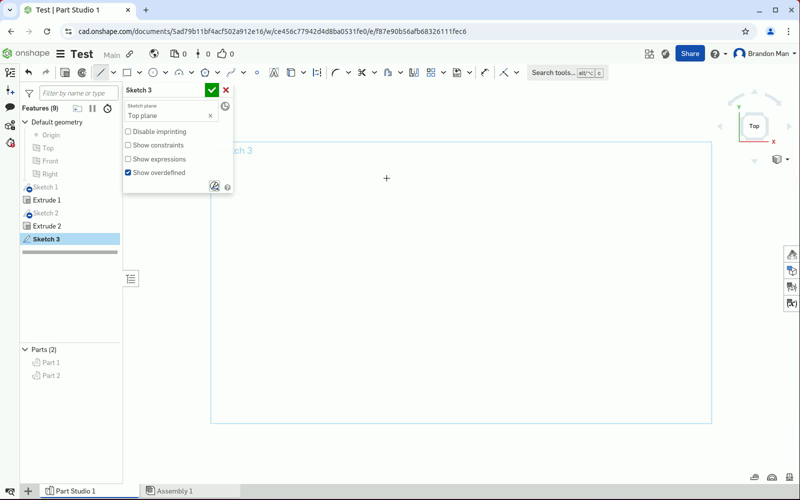
click(386, 177)
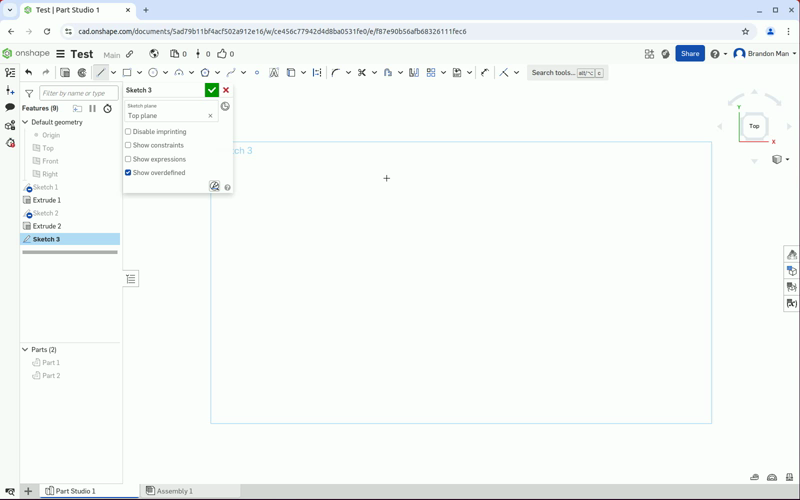
key_up(shift)
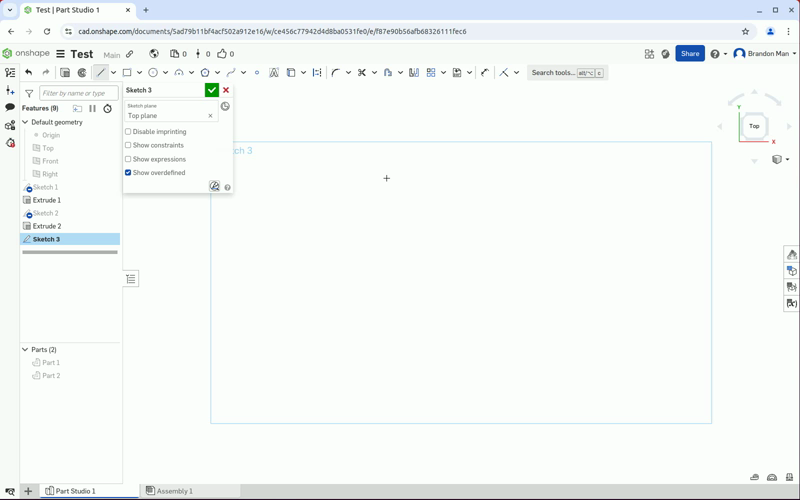
key_down(shift)
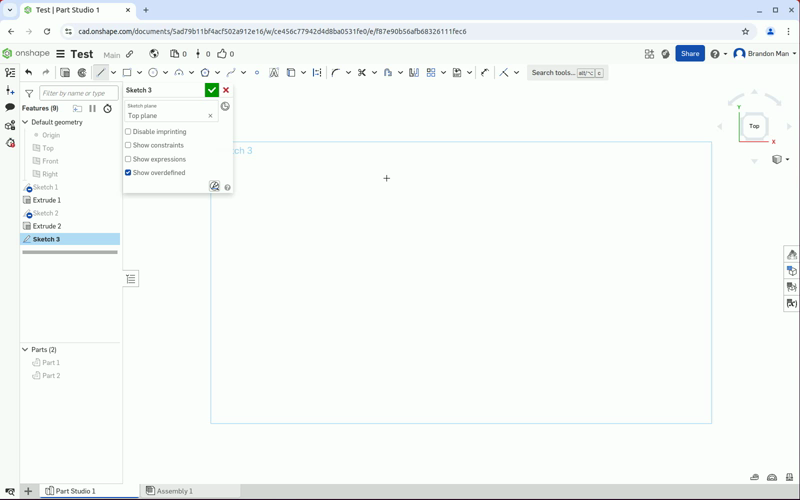
mouse_move(392, 256)
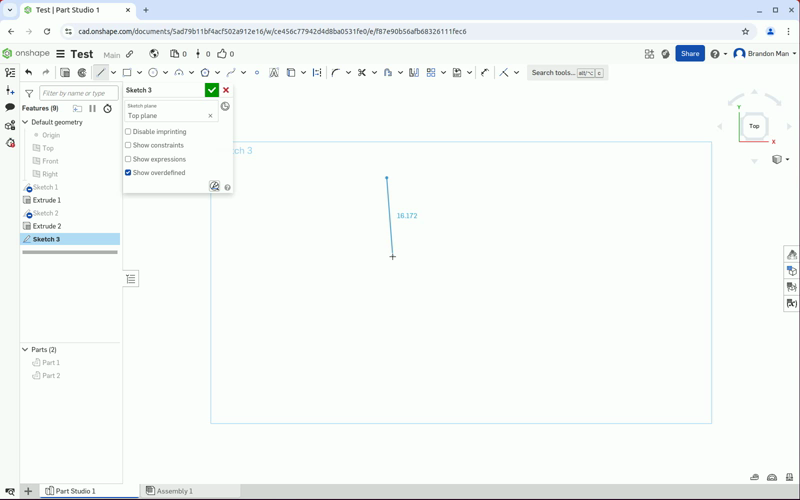
click(392, 256)
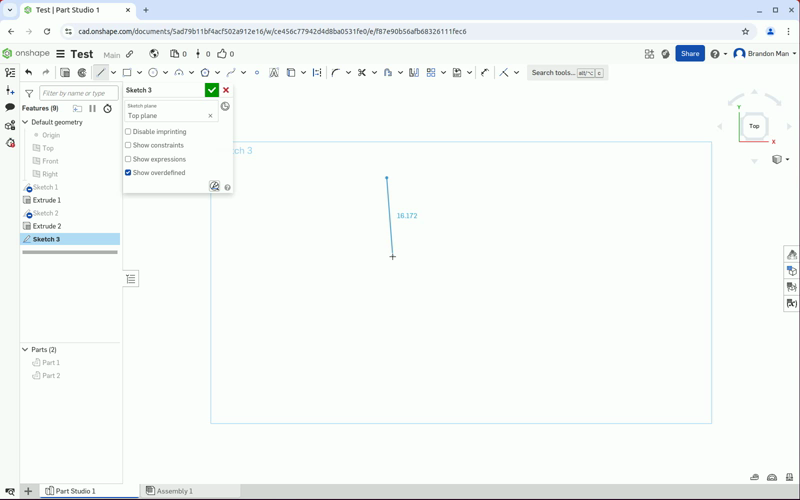
key_up(shift)
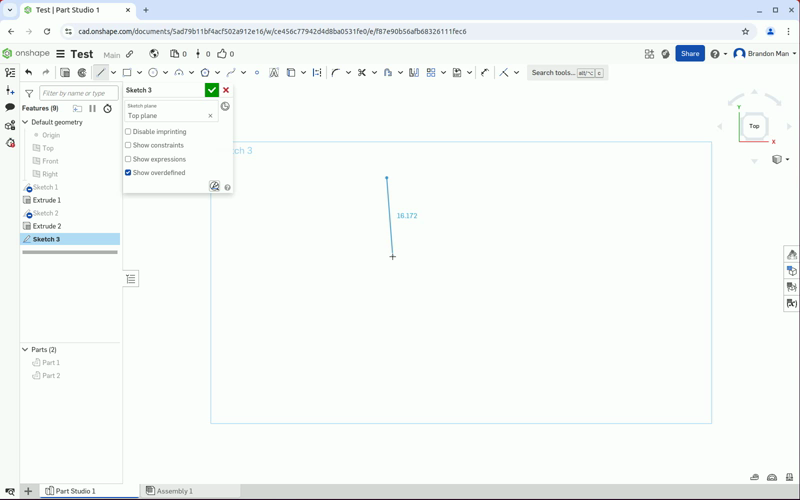
key_down(shift)
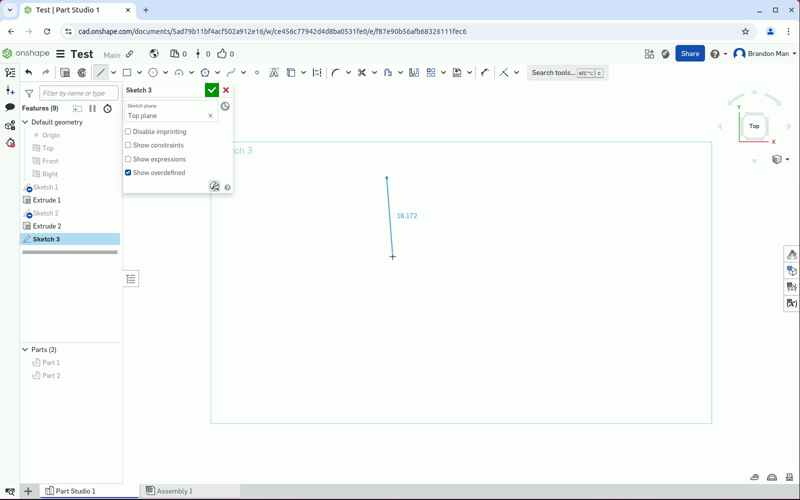
mouse_move(460, 235)
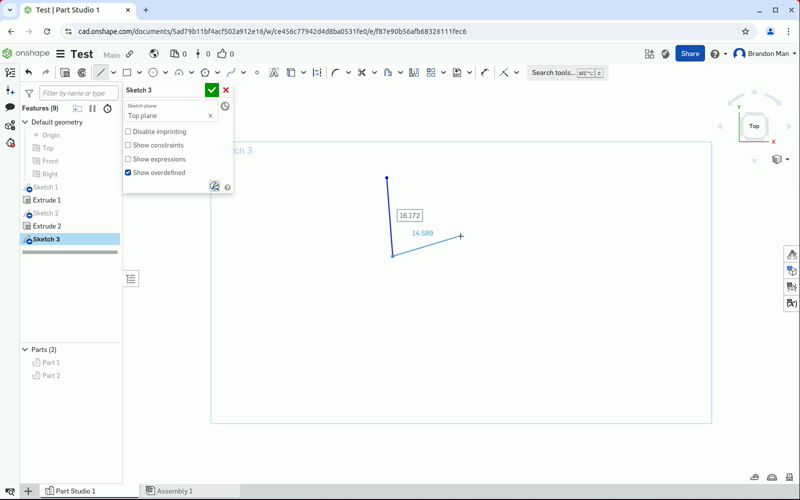
click(460, 235)
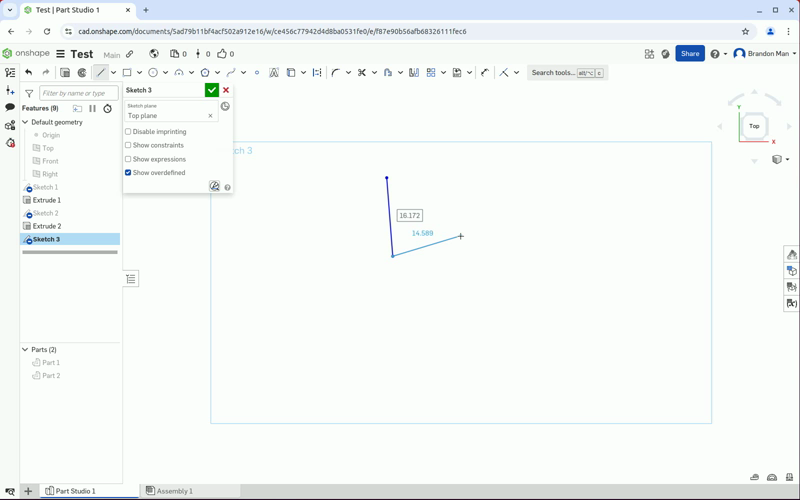
key_up(shift)
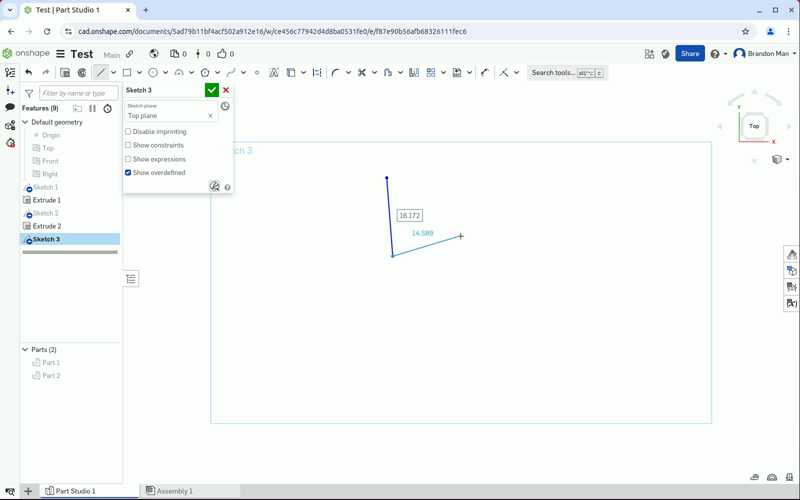
key_down(shift)
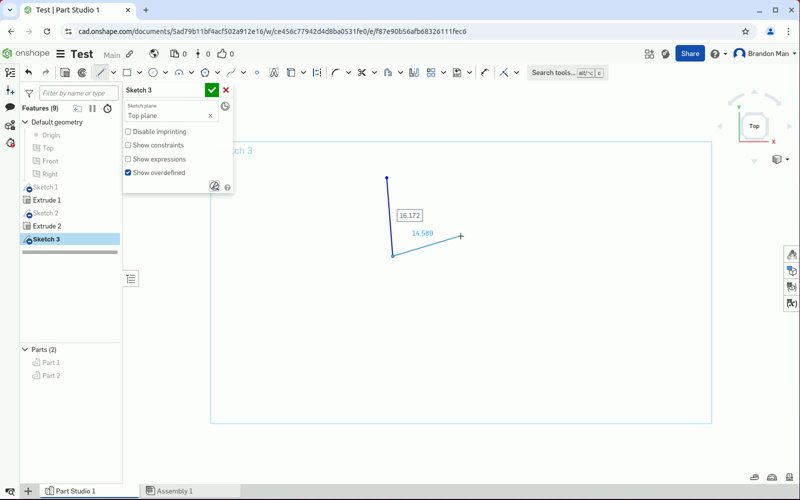
mouse_move(490, 235)
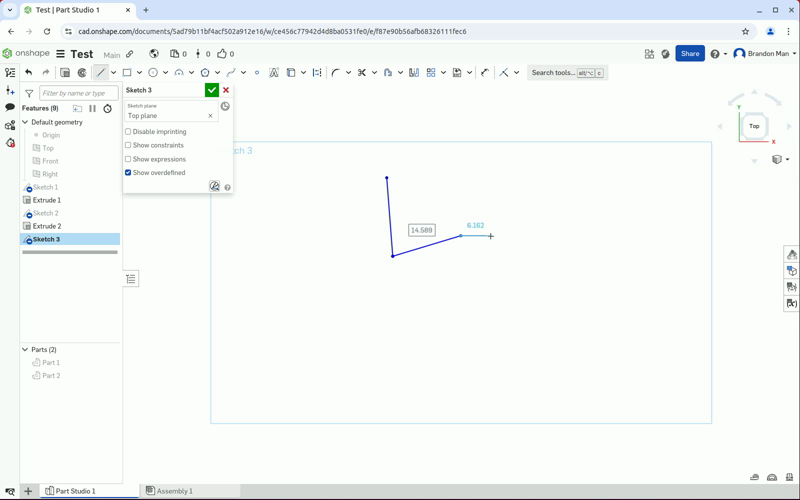
mouse_move(460, 201)
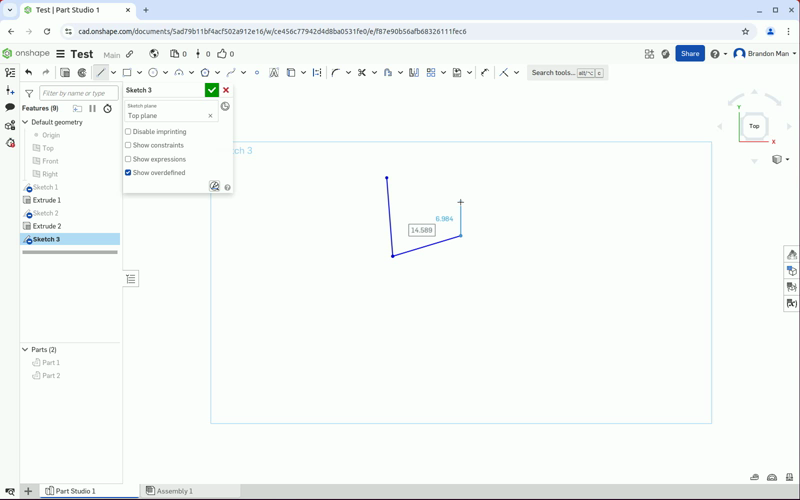
click(460, 201)
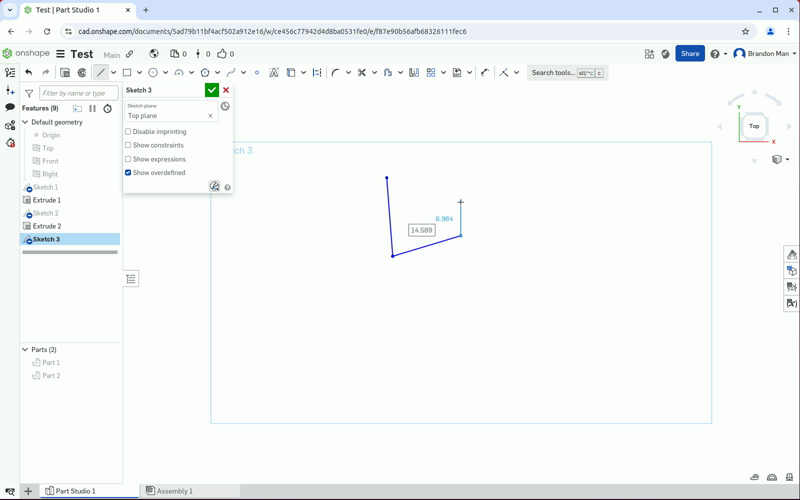
key_up(shift)
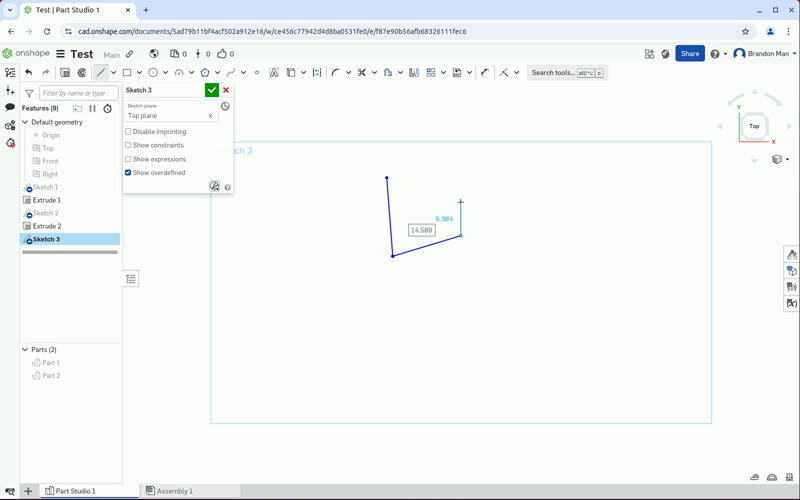
key_down(shift)
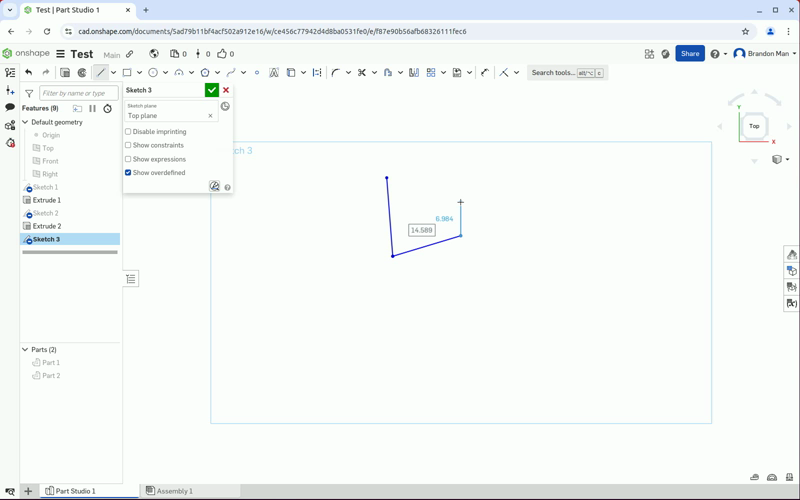
mouse_move(386, 177)
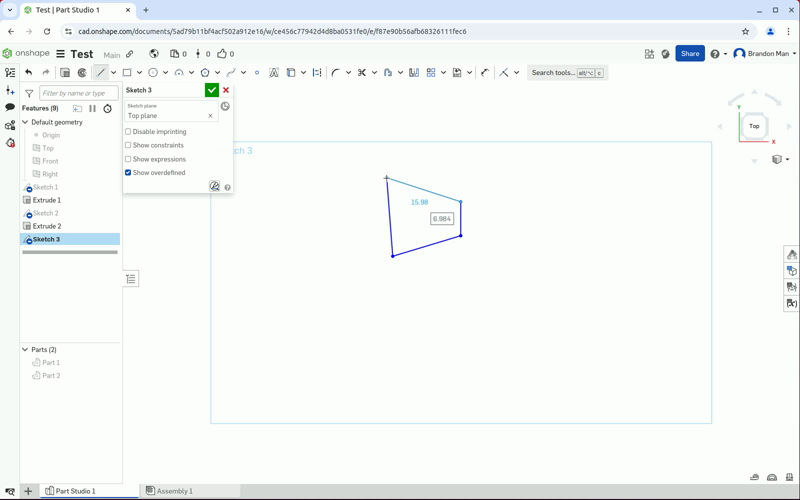
key_up(shift)
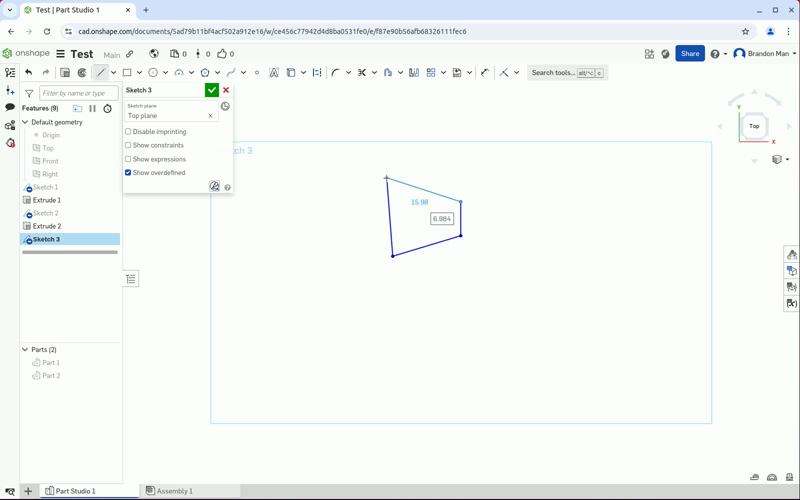
click(386, 177)
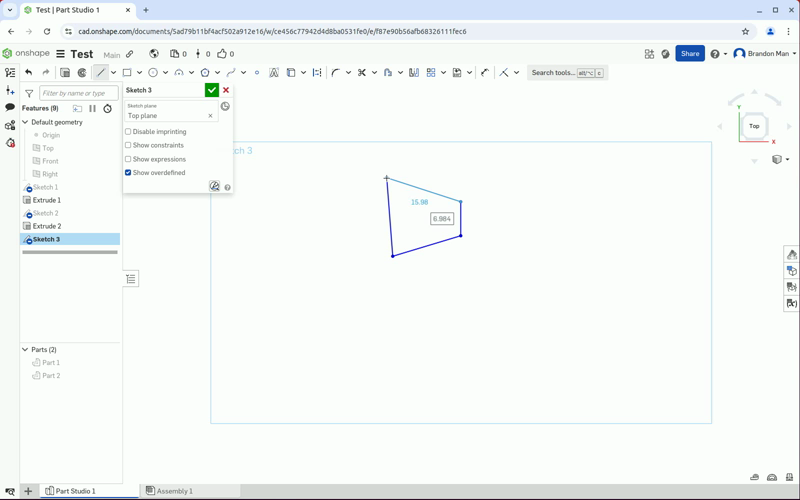
key(esc)
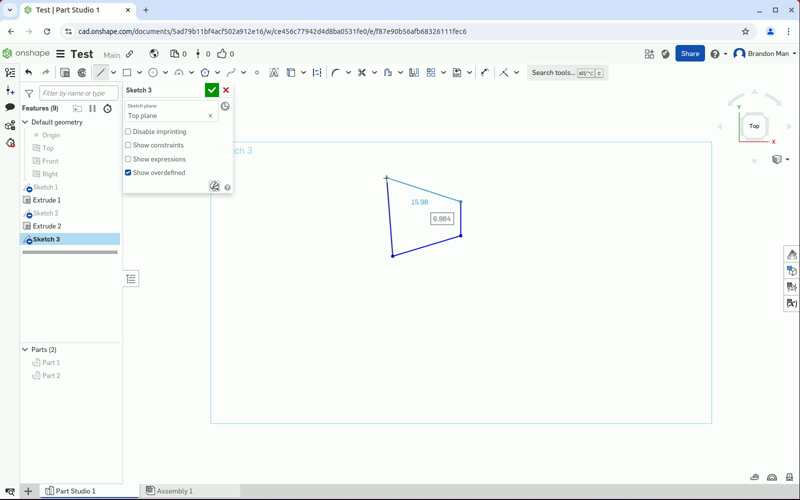
mouse_move(394, 236)
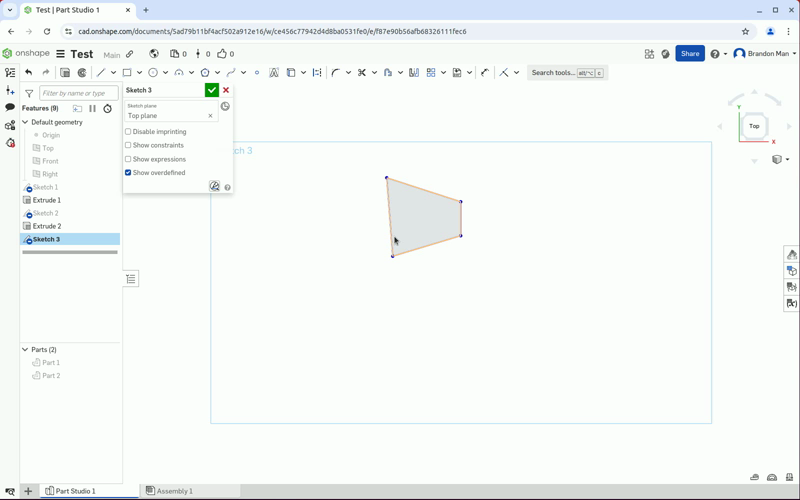
click(394, 236)
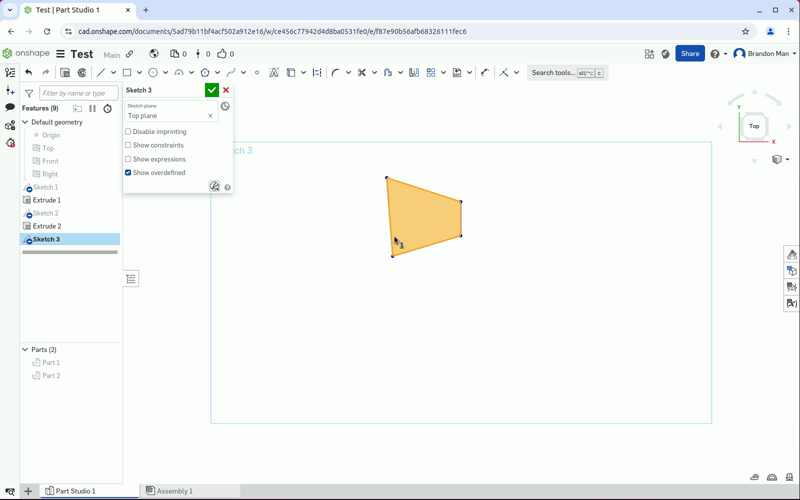
mouse_move(73, 352)
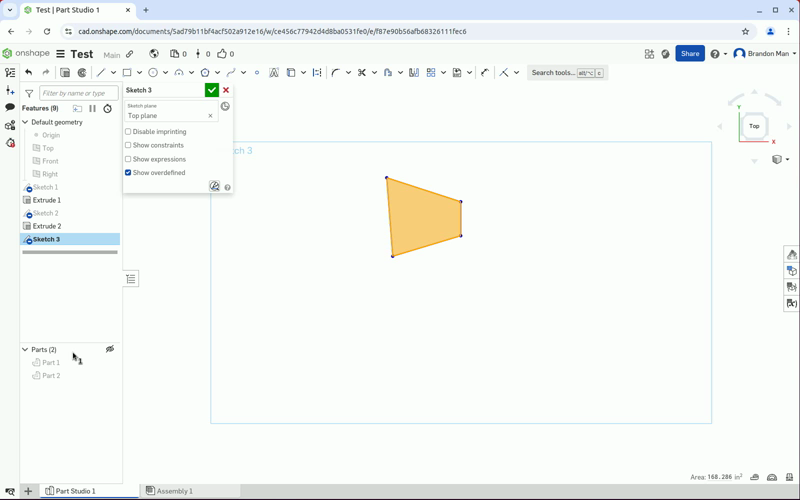
key(shift+y)
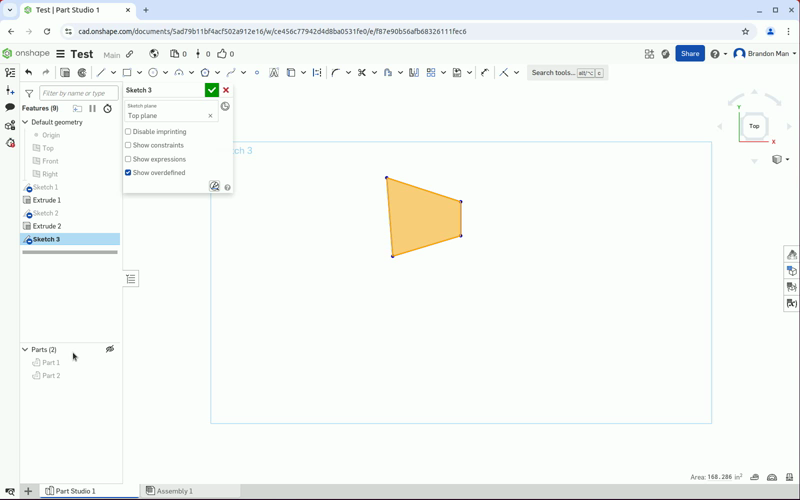
key(shift+e)
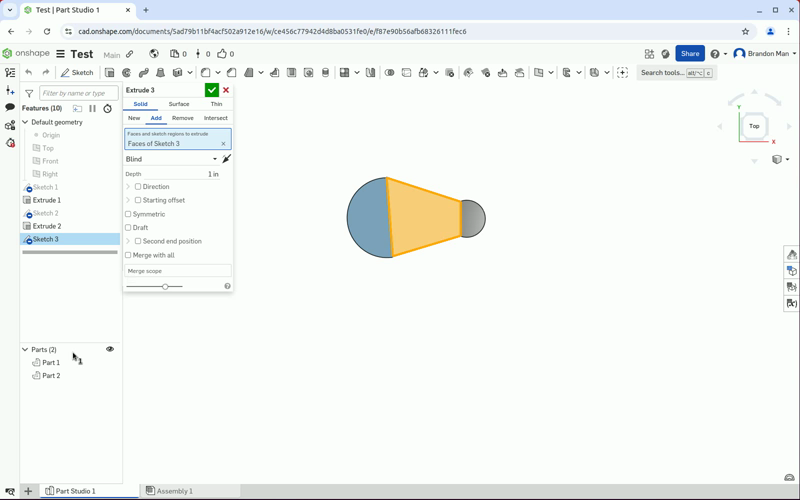
mouse_move(143, 106)
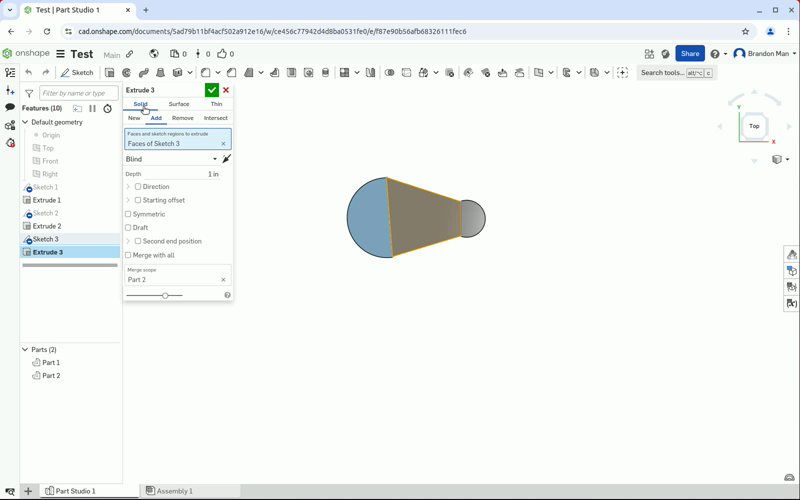
click(143, 106)
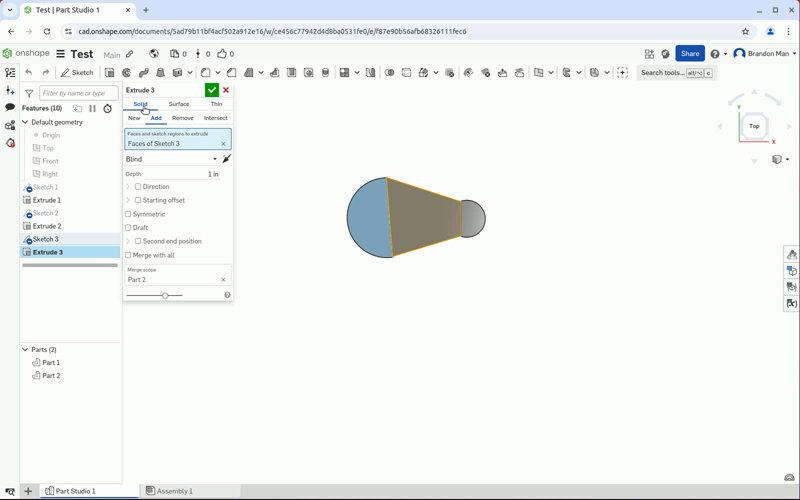
mouse_move(137, 120)
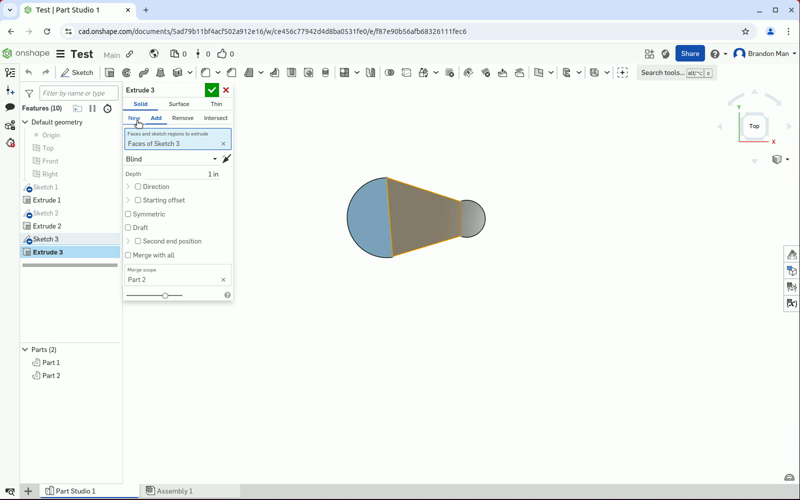
click(137, 120)
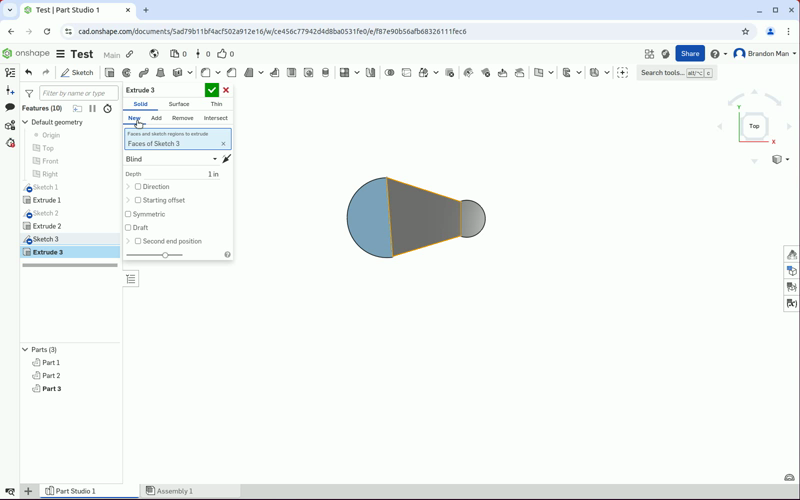
key(tab, 4)
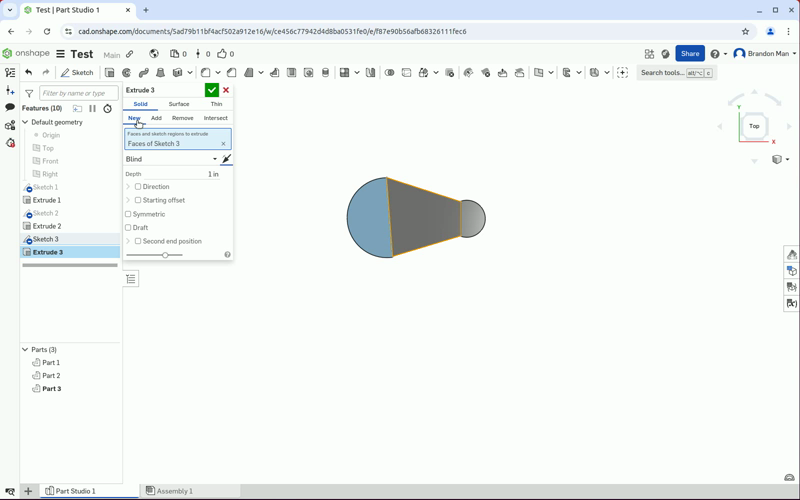
text(1.444)
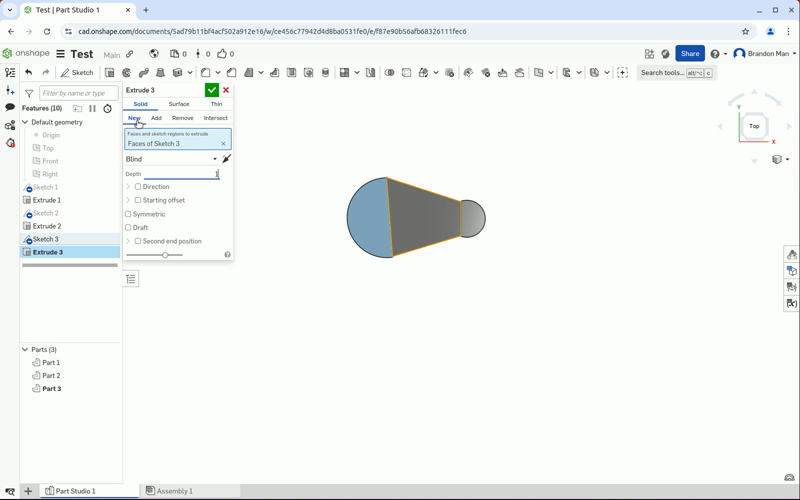
key(enter)
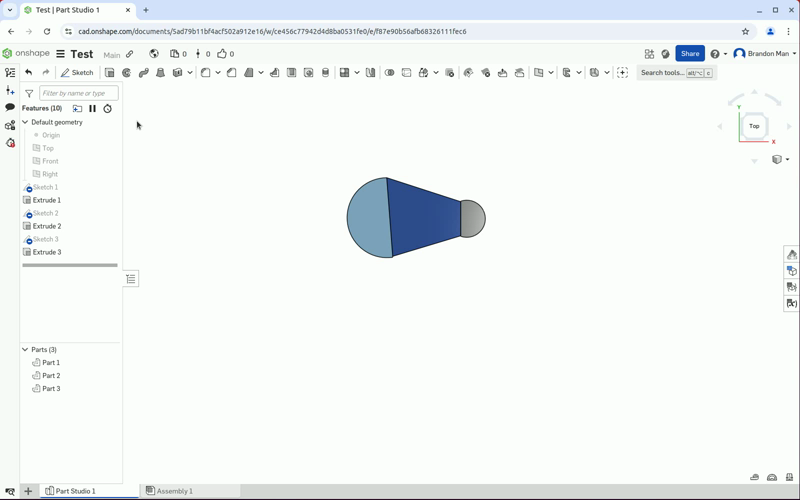
key(shift+h)
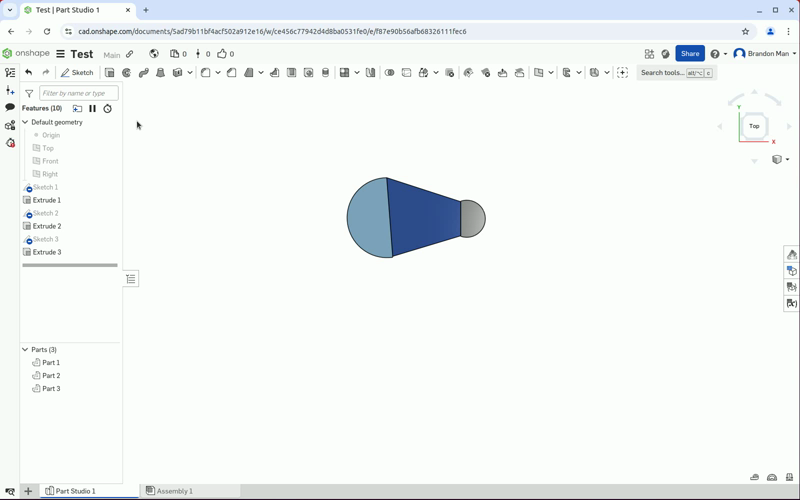
key(shift+h)
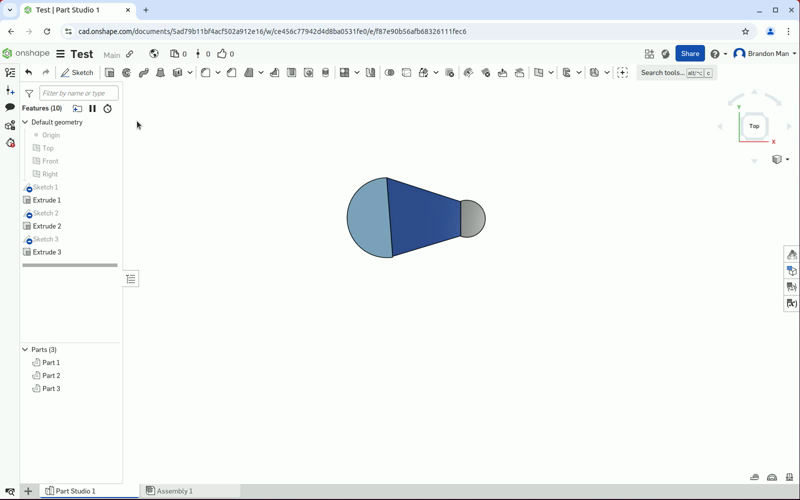
key(shift+7)
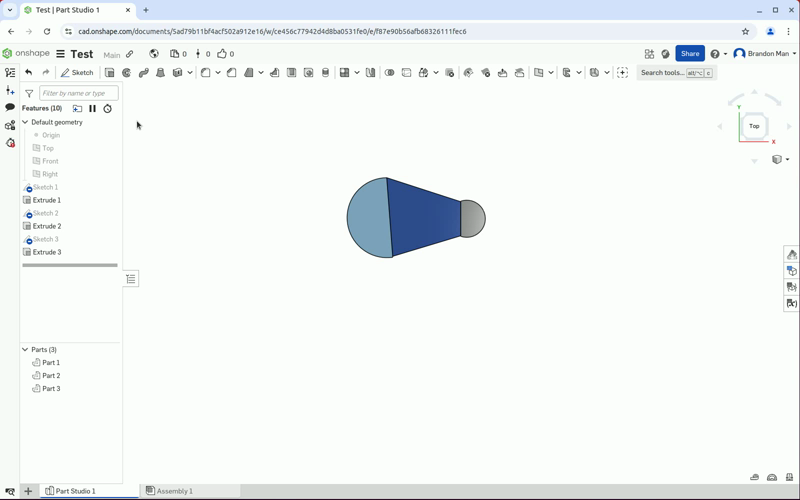
key(up, 3)
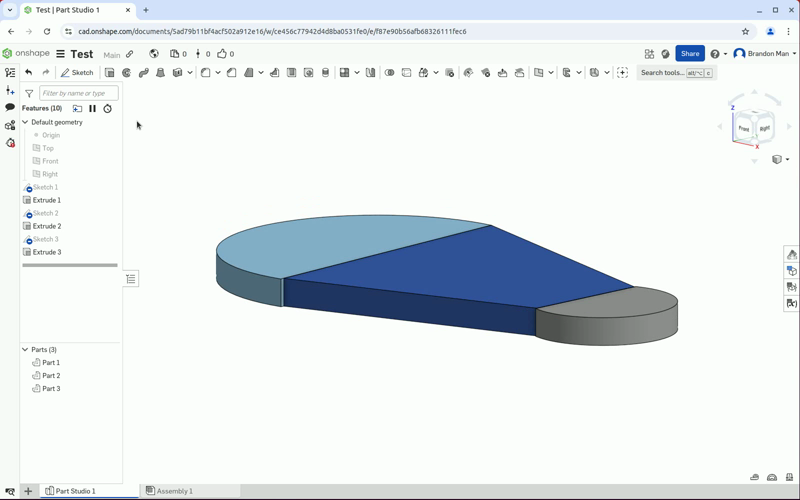
key(left, 3)
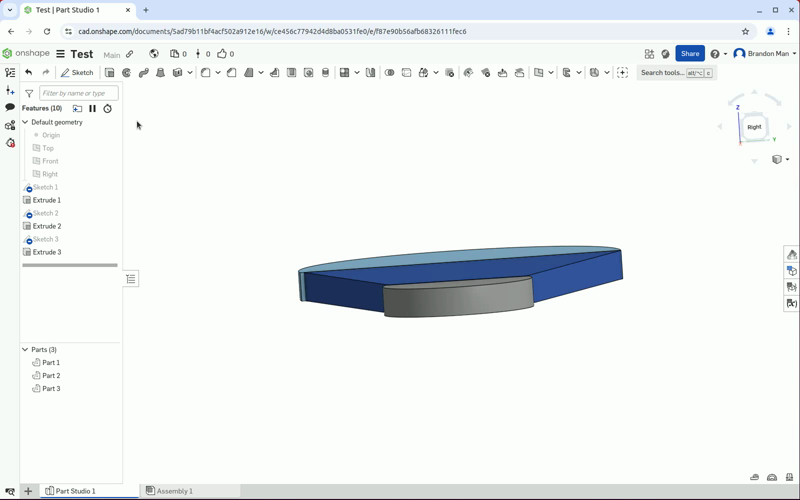
key(right, 3)
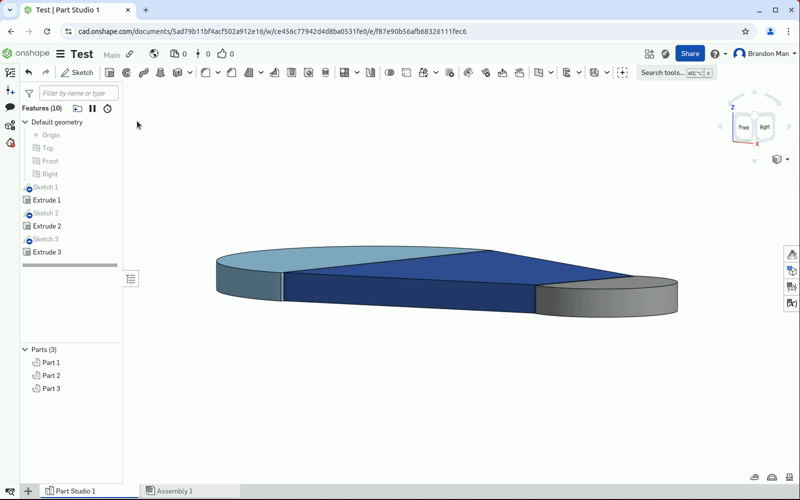
key(down, 3)
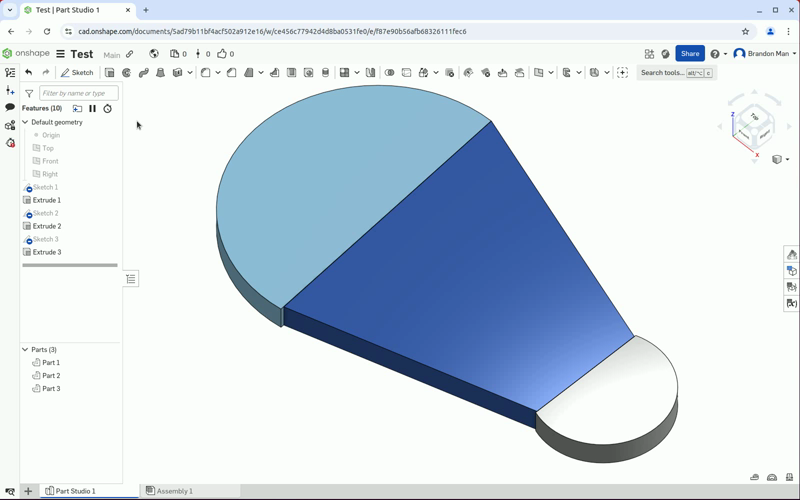
mouse_move(73, 189)
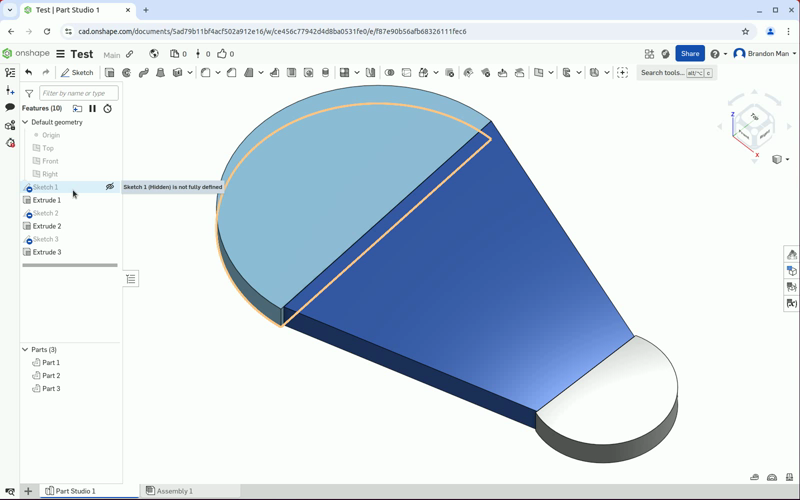
click(73, 189)